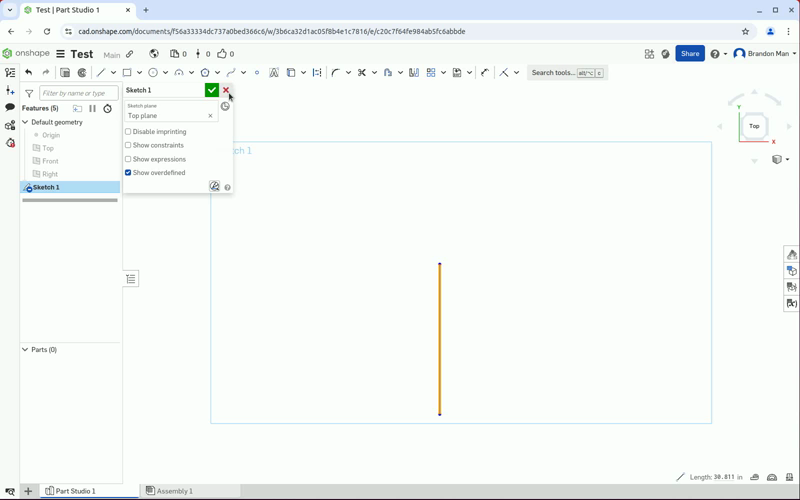
key(shift+h)
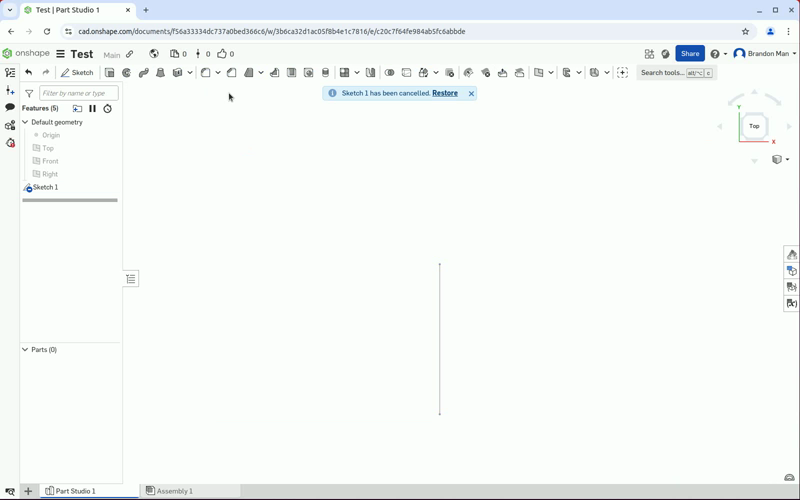
key(shift+s)
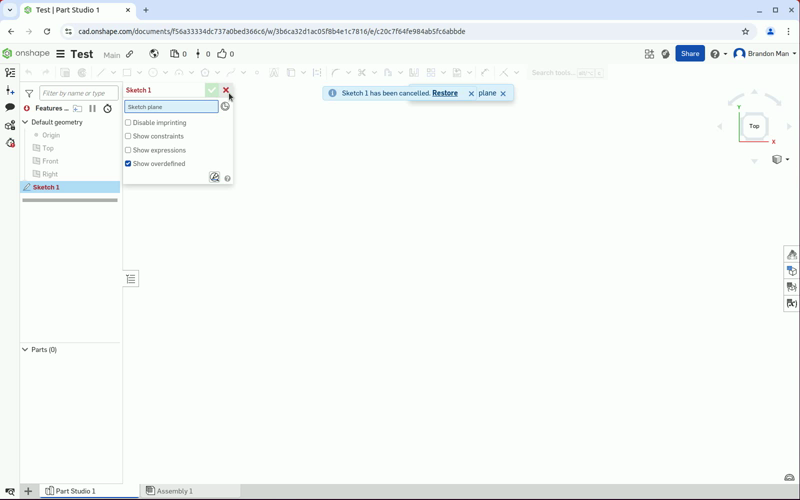
mouse_move(73, 150)
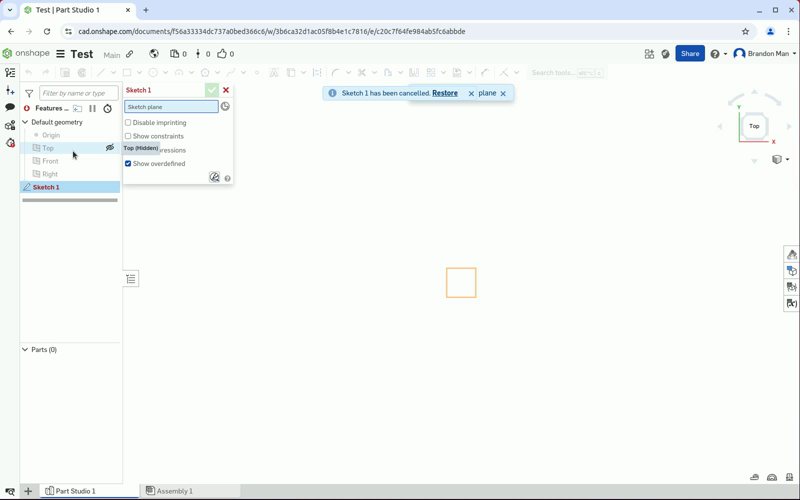
click(73, 150)
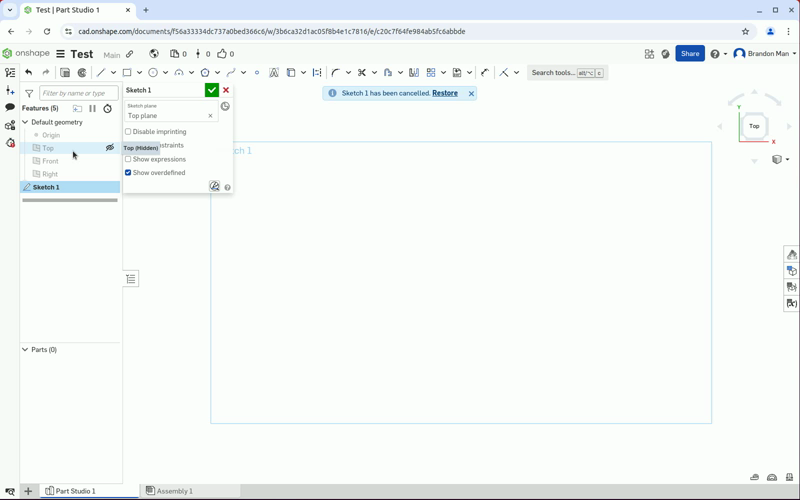
mouse_move(73, 352)
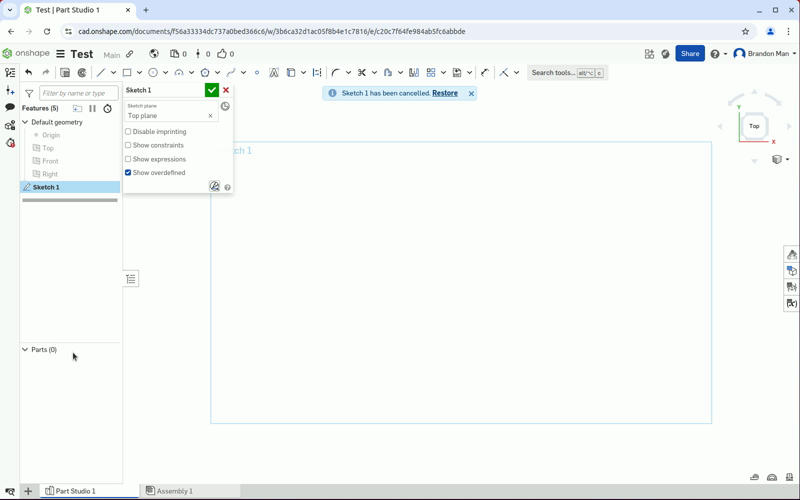
key(y)
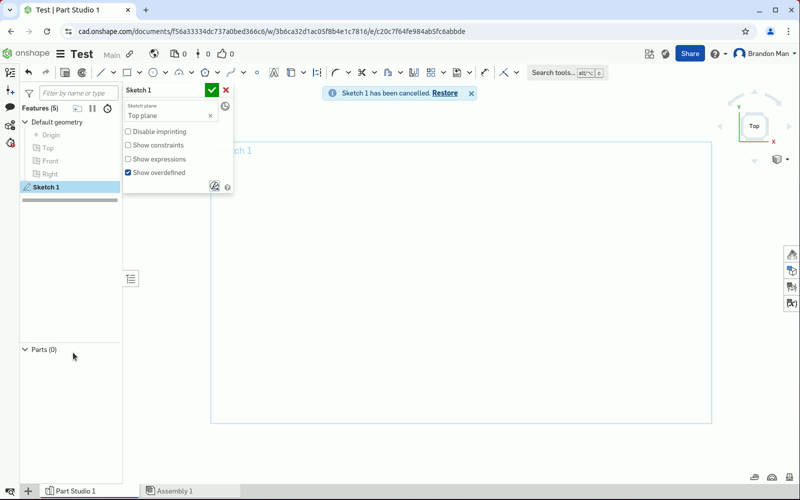
key(c)
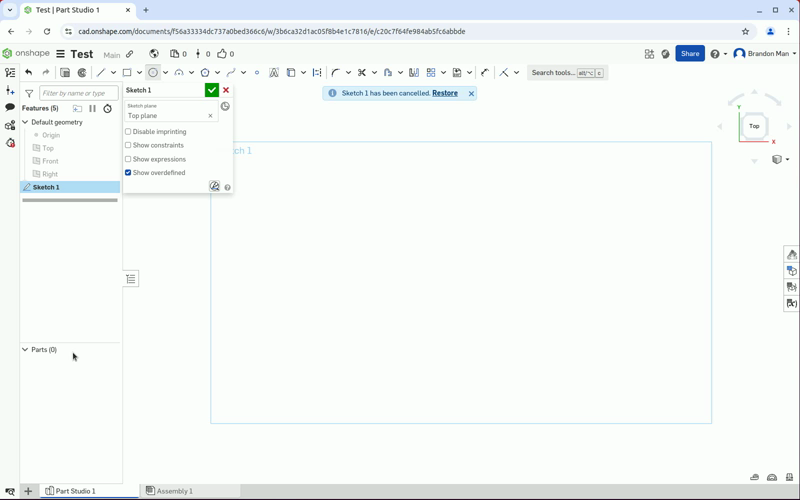
key_down(shift)
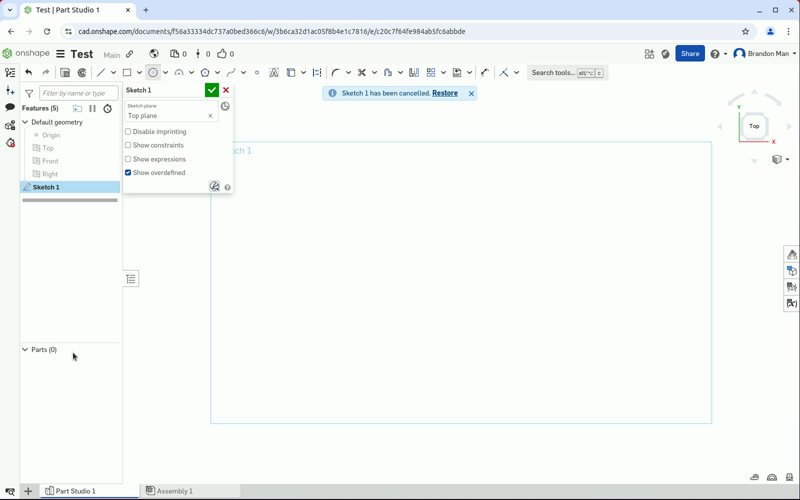
mouse_move(499, 240)
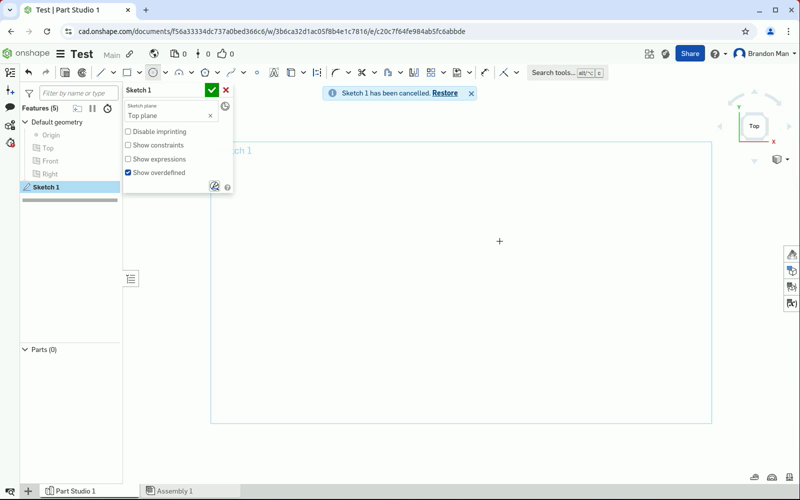
click(499, 240)
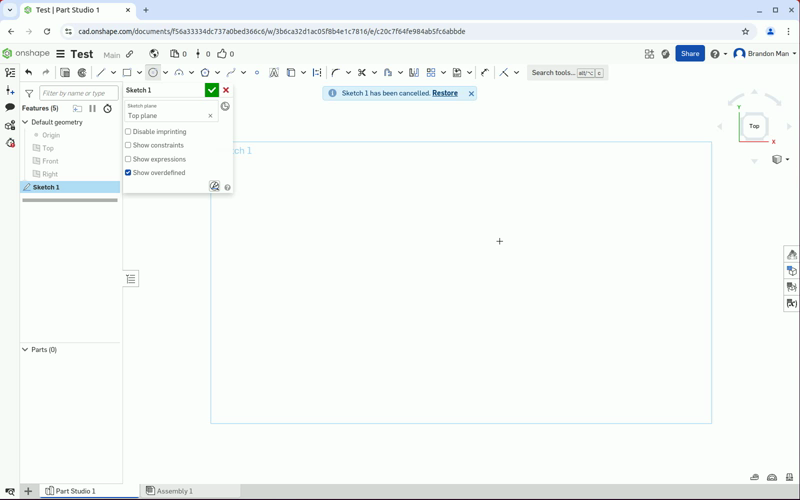
key_up(shift)
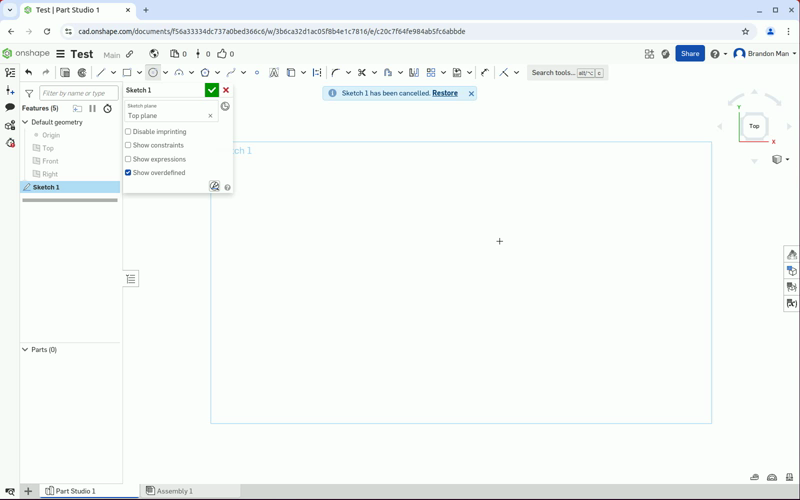
mouse_move(507, 240)
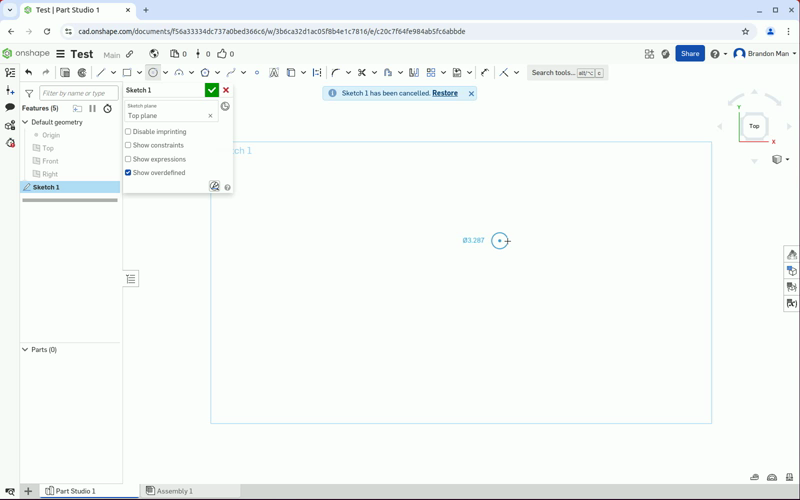
click(507, 240)
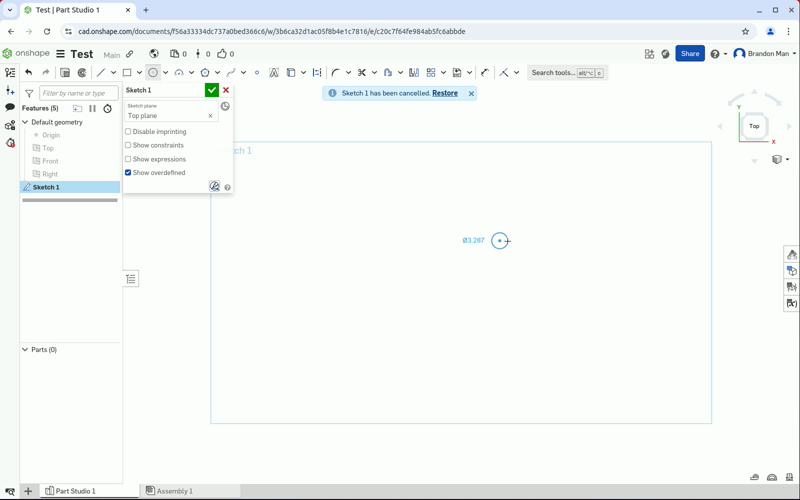
key(esc)
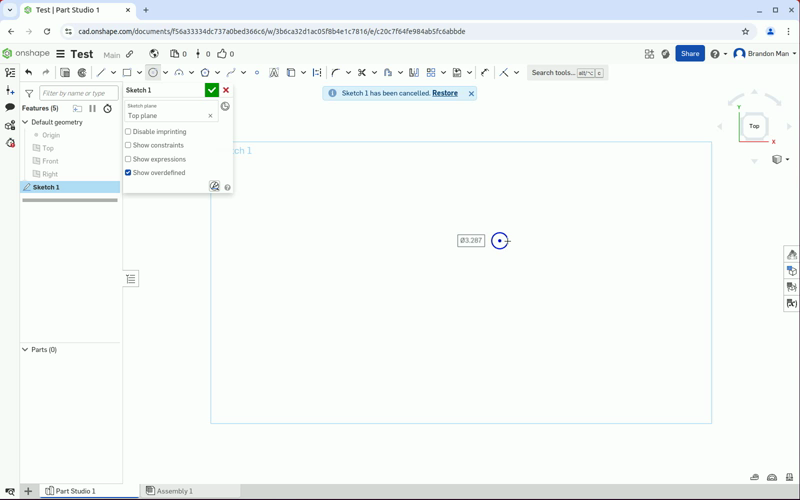
mouse_move(493, 242)
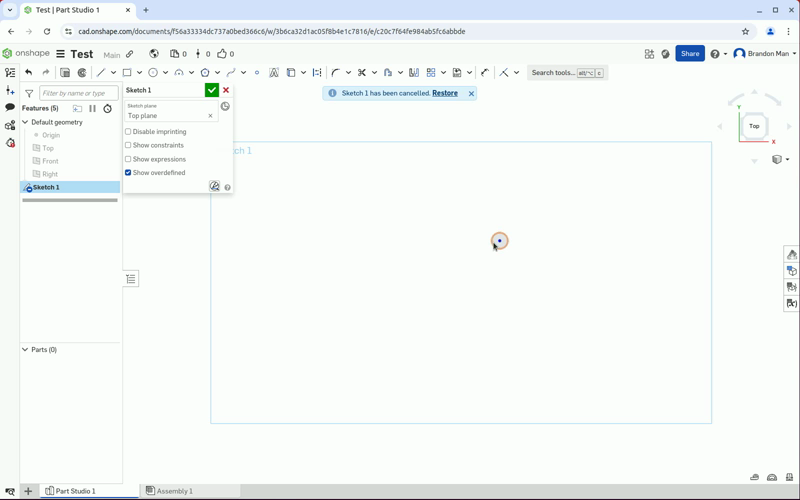
scroll(6)
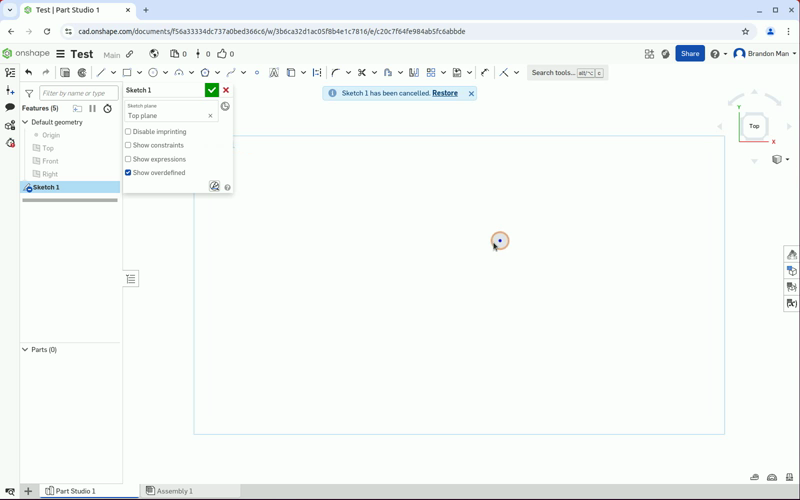
scroll(6)
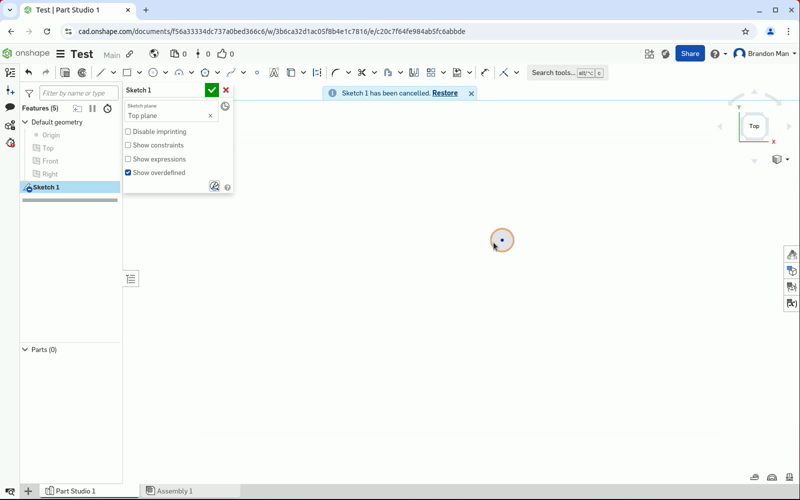
scroll(6)
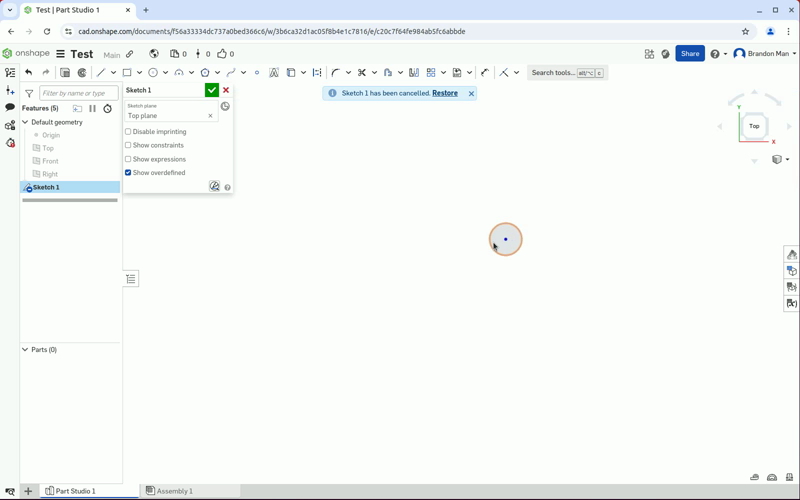
scroll(6)
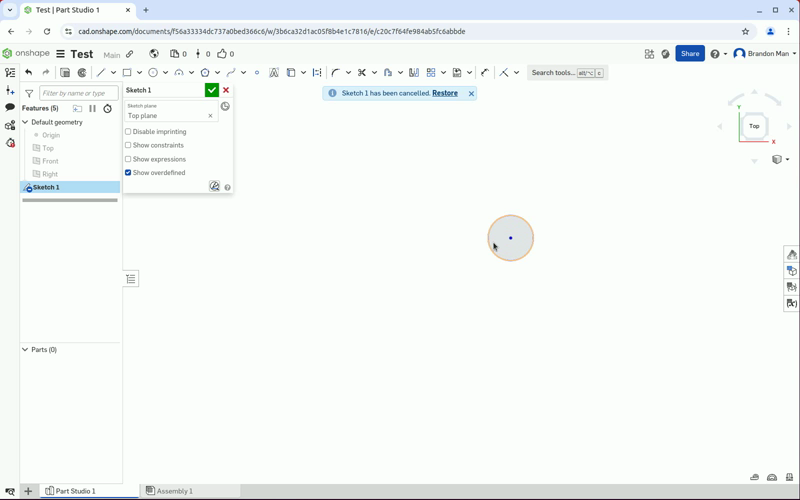
scroll(6)
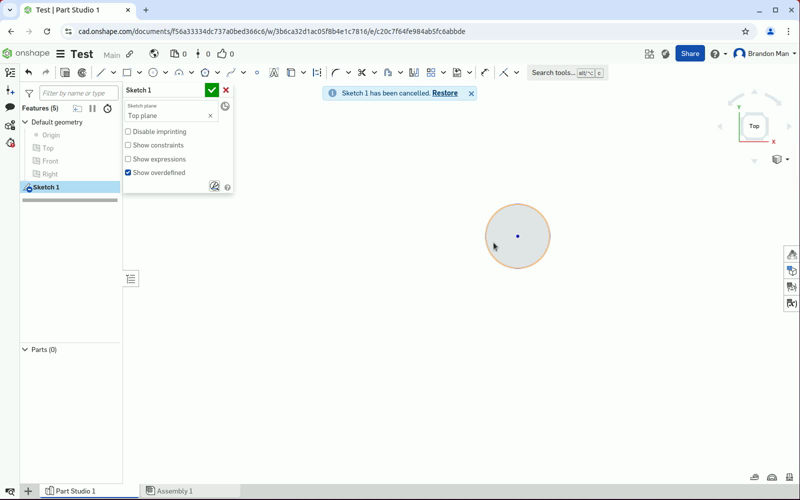
scroll(6)
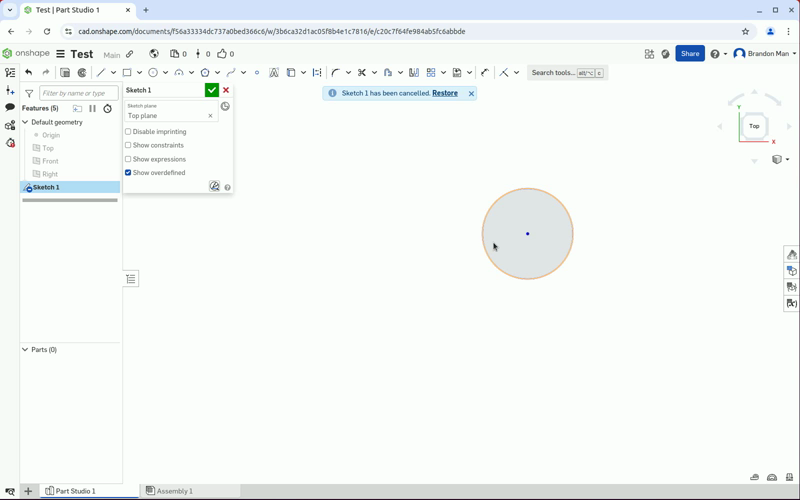
scroll(6)
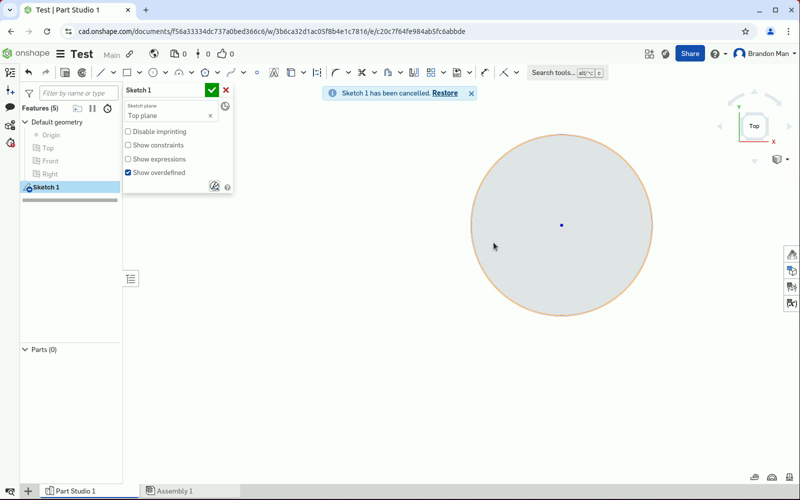
click(493, 242)
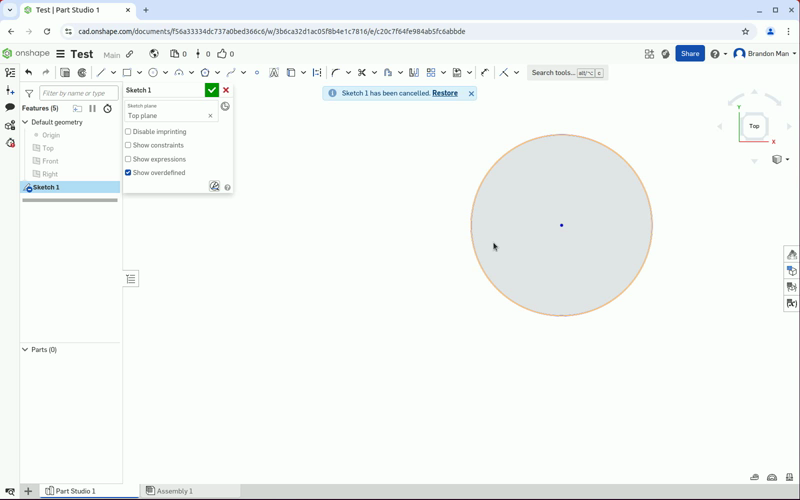
scroll(-6)
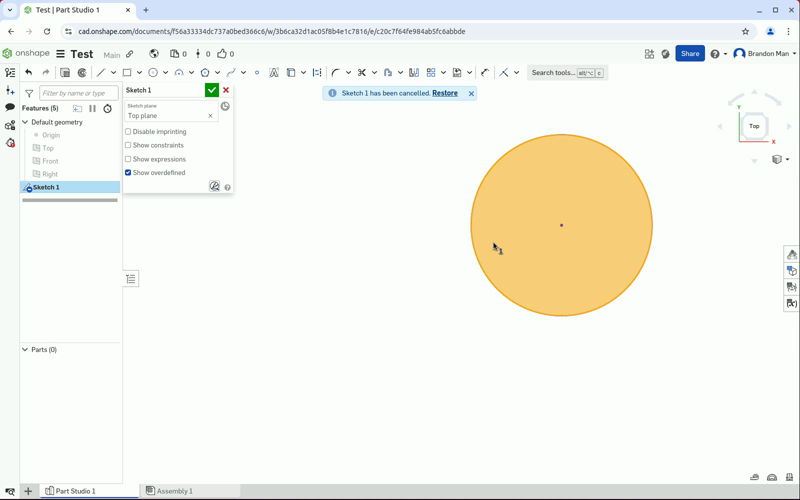
scroll(-6)
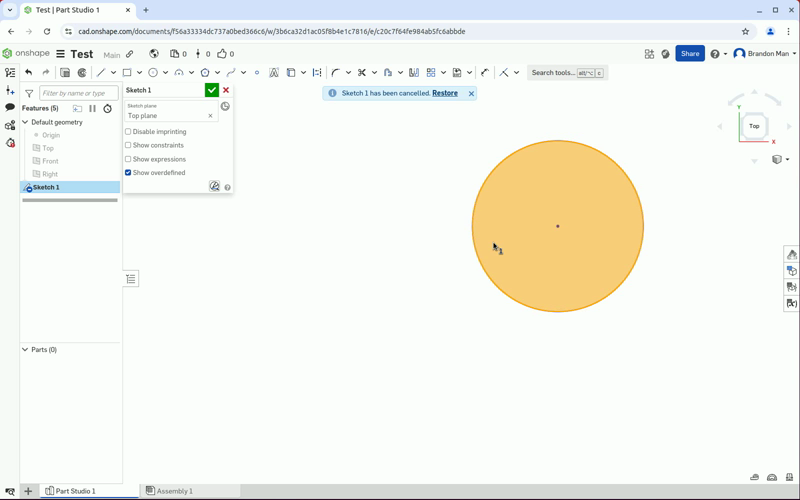
scroll(-6)
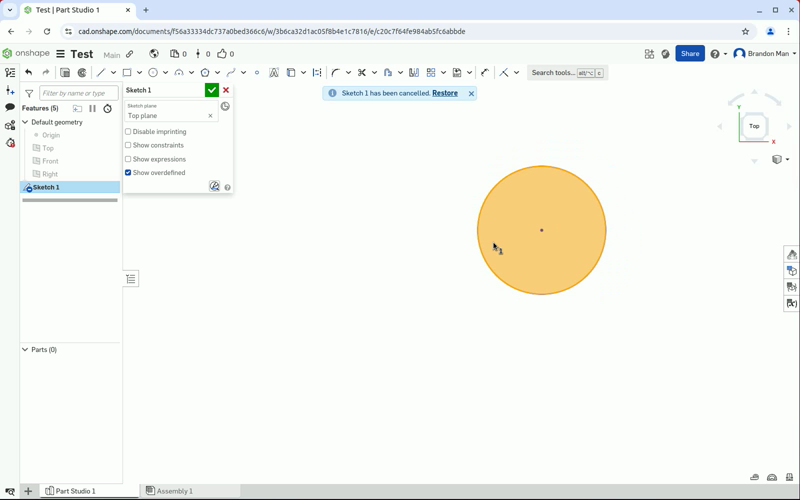
scroll(-6)
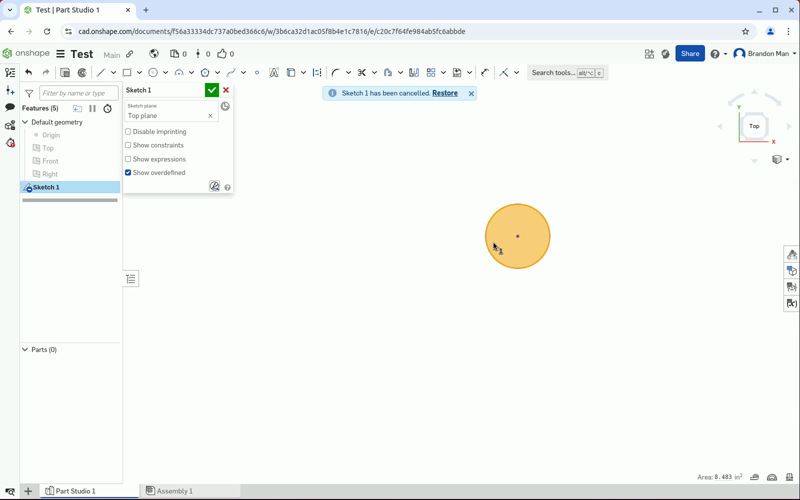
scroll(-6)
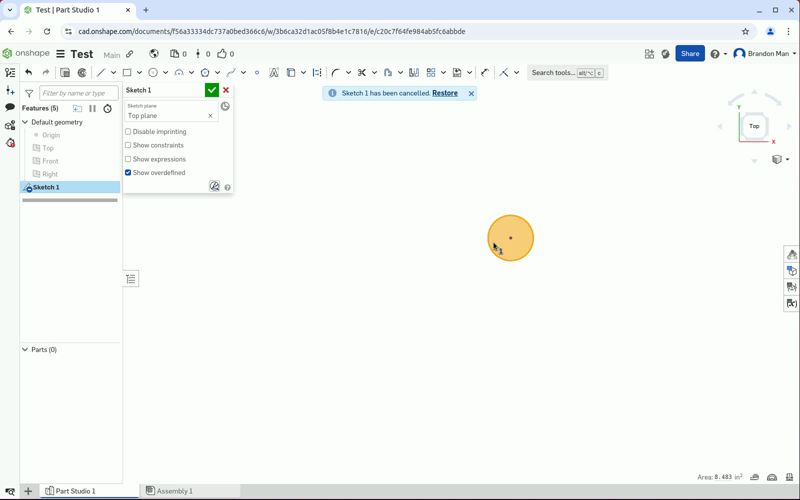
scroll(-6)
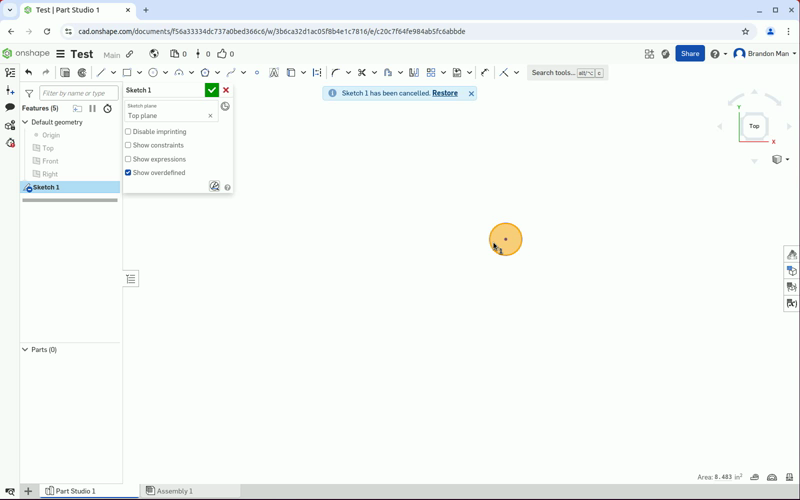
scroll(-6)
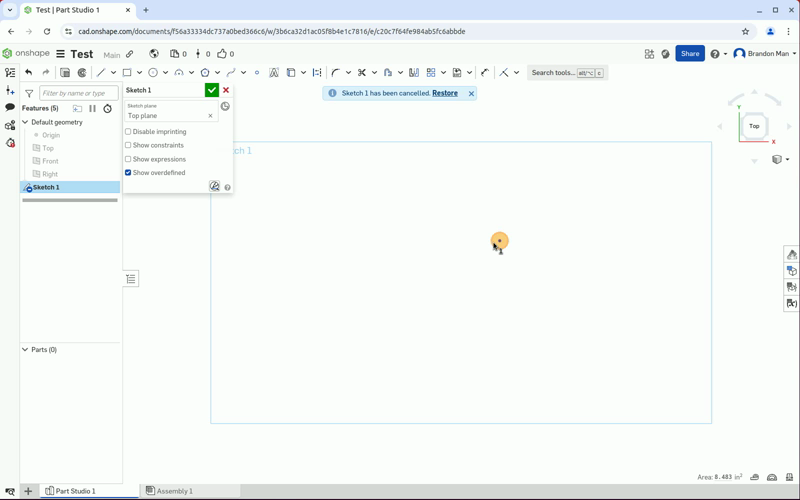
mouse_move(73, 352)
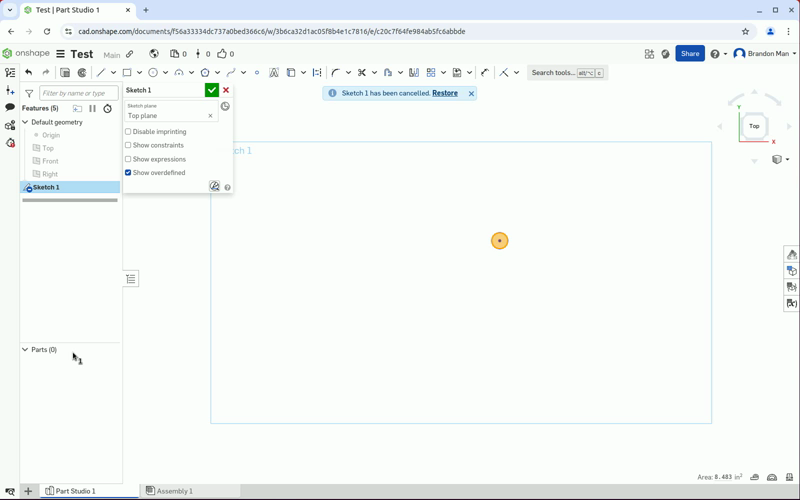
key(shift+y)
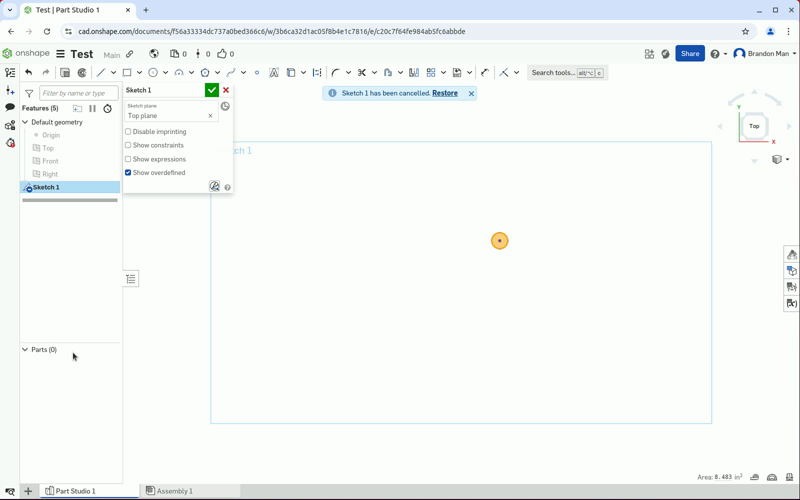
key(shift+e)
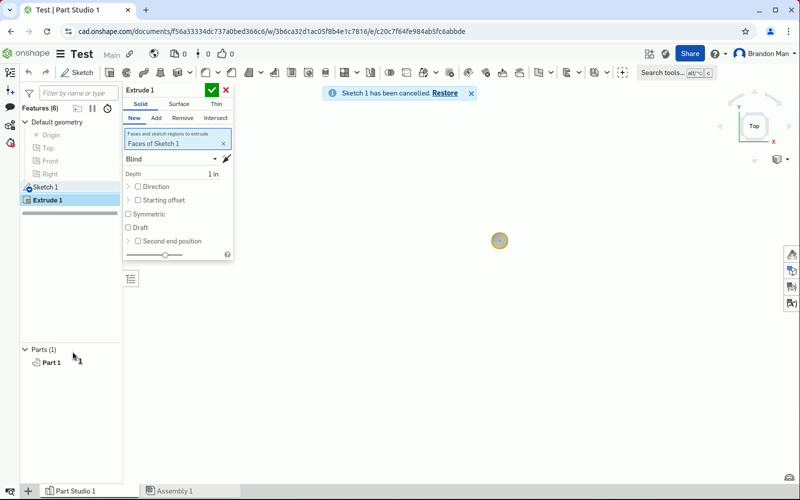
mouse_move(143, 106)
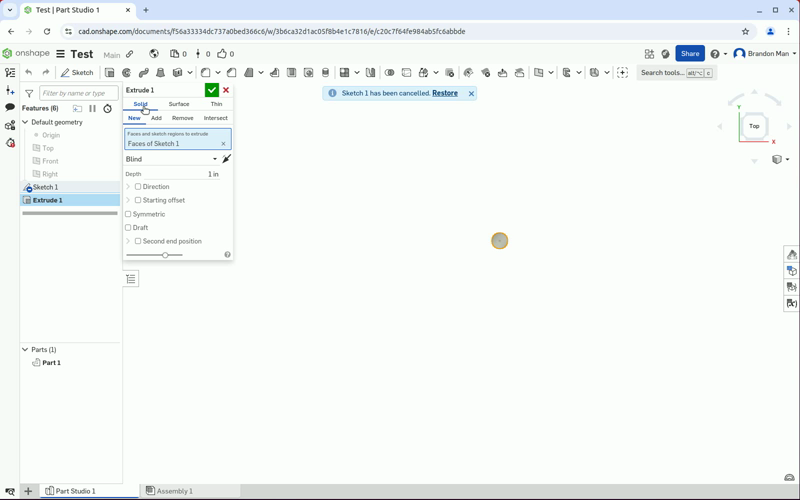
click(143, 106)
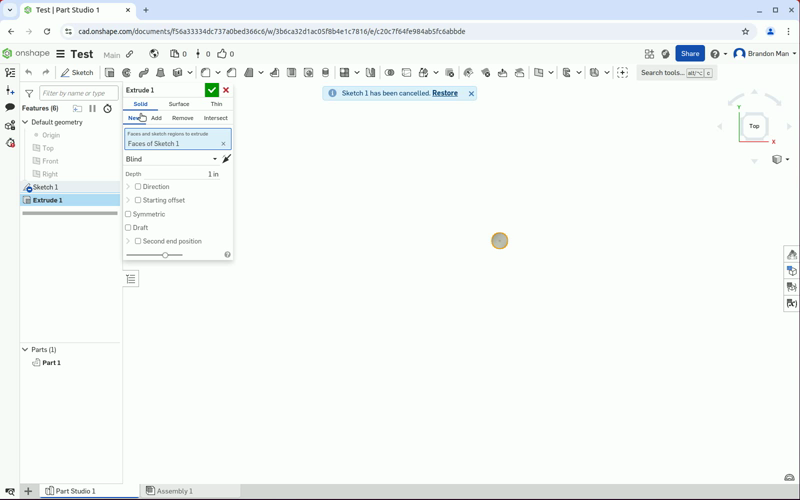
mouse_move(137, 120)
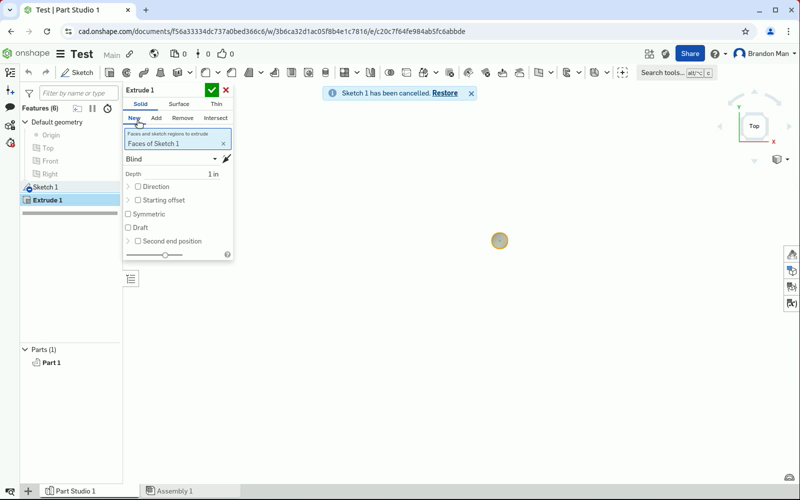
click(137, 120)
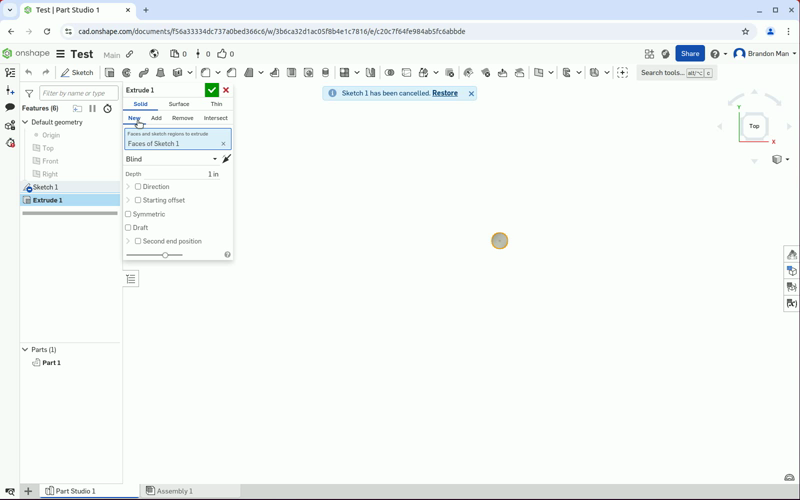
key(tab, 4)
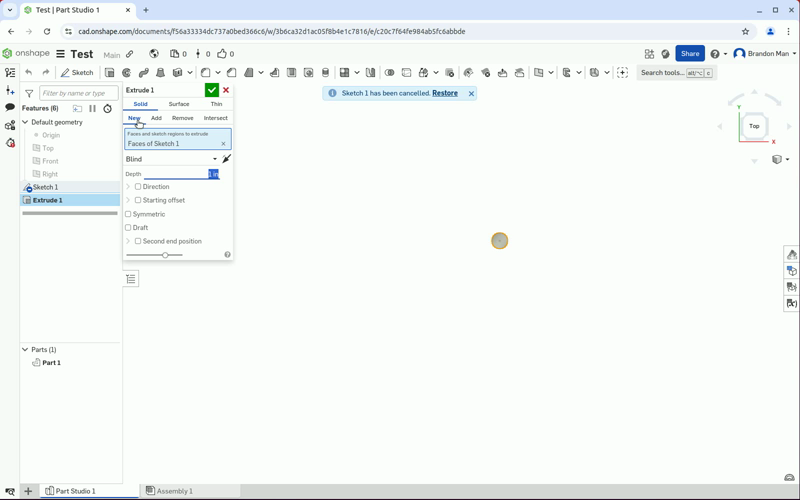
text(12.276)
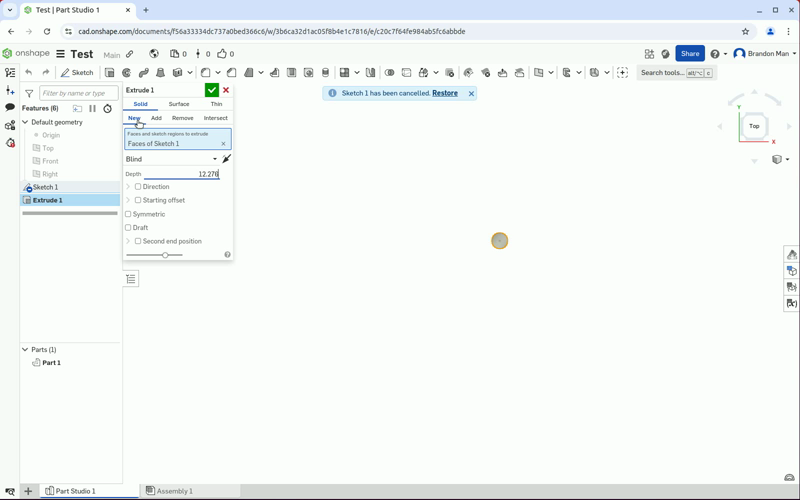
key(enter)
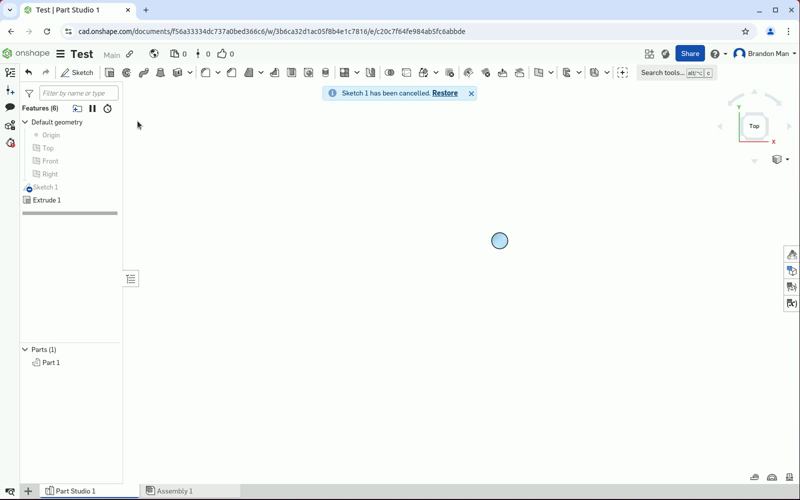
key(shift+h)
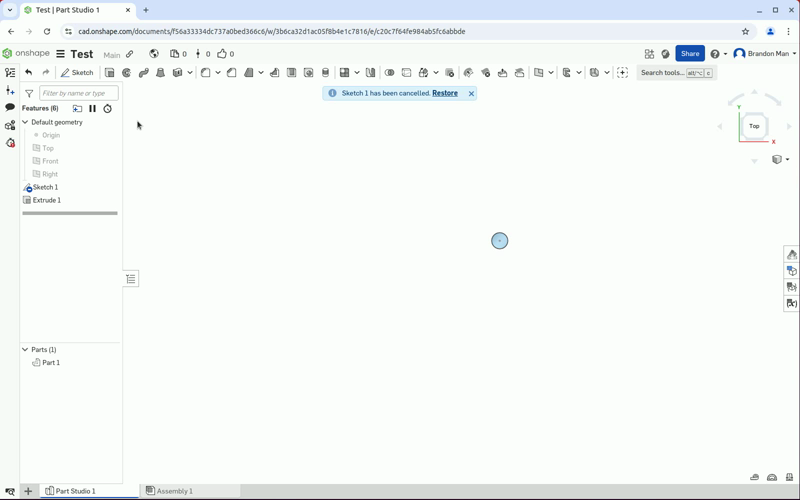
key(shift+h)
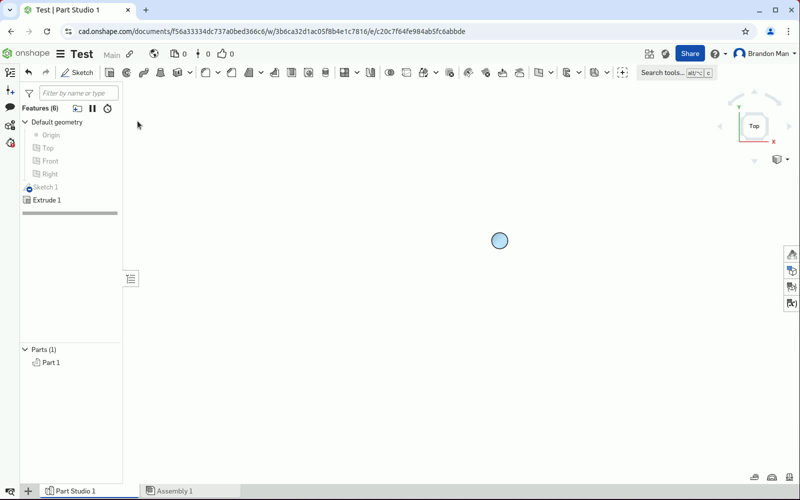
mouse_move(73, 189)
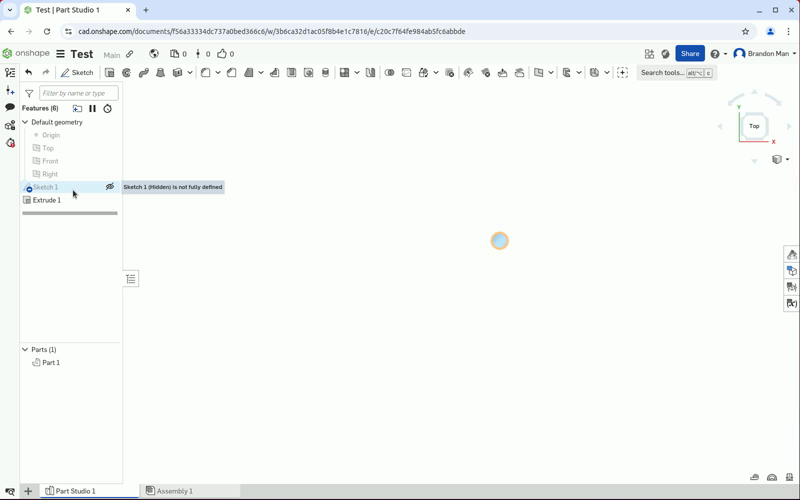
click(73, 189)
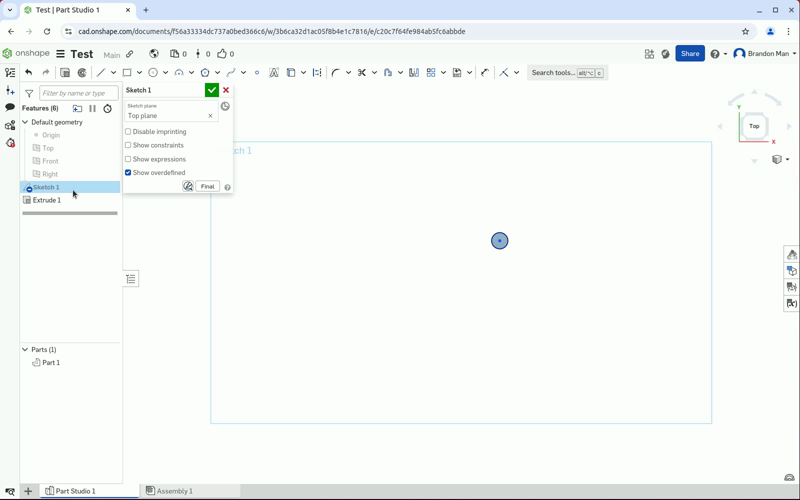
mouse_move(229, 92)
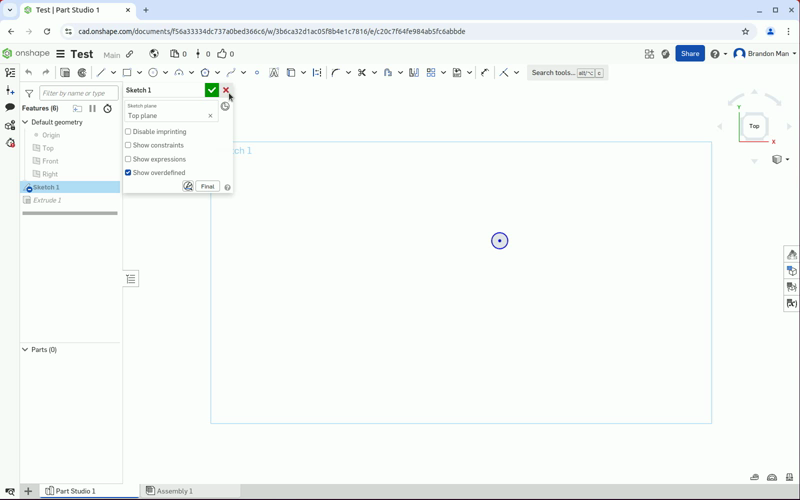
click(229, 92)
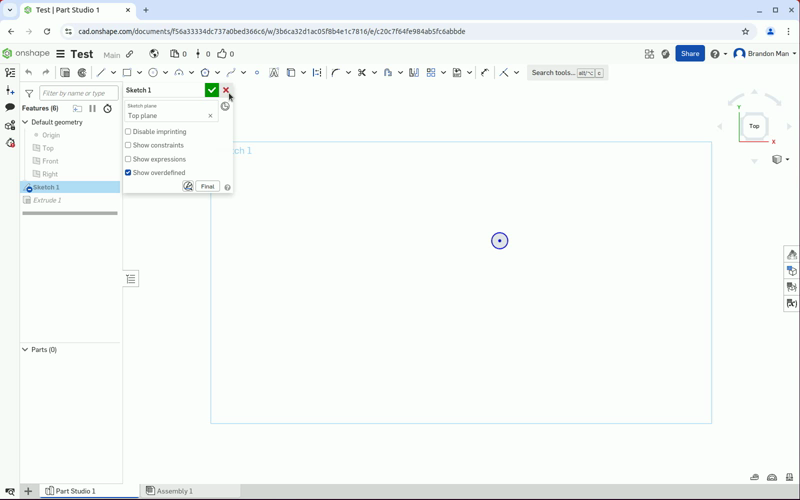
key(shift+s)
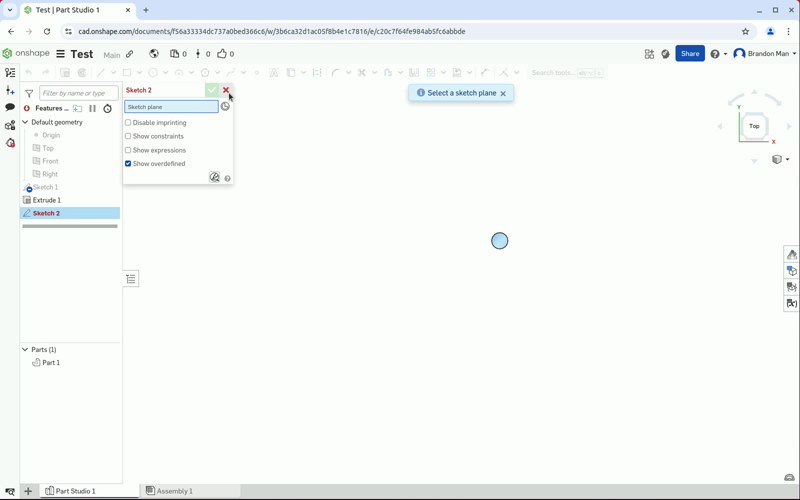
mouse_move(73, 150)
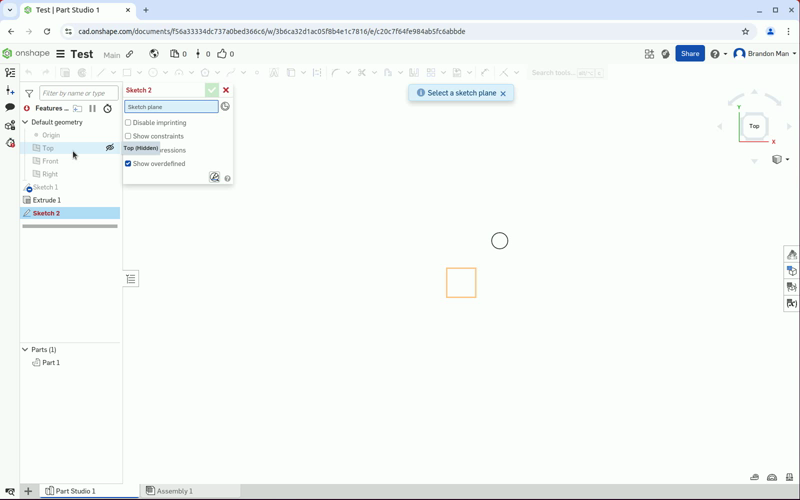
click(73, 150)
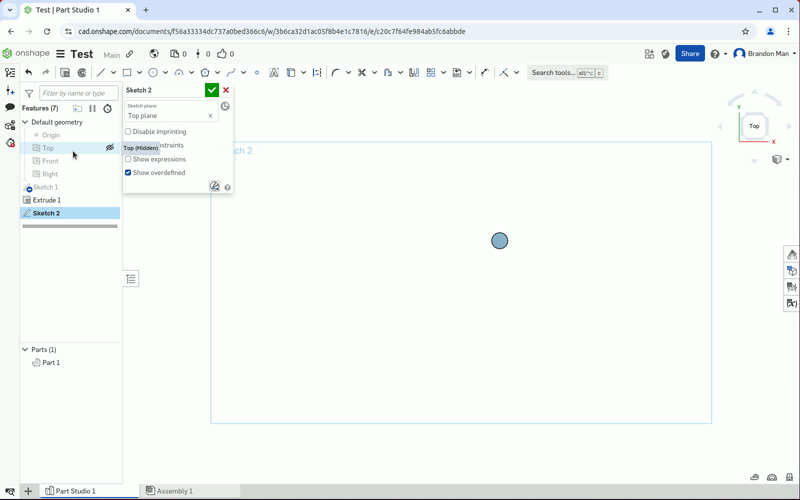
mouse_move(73, 352)
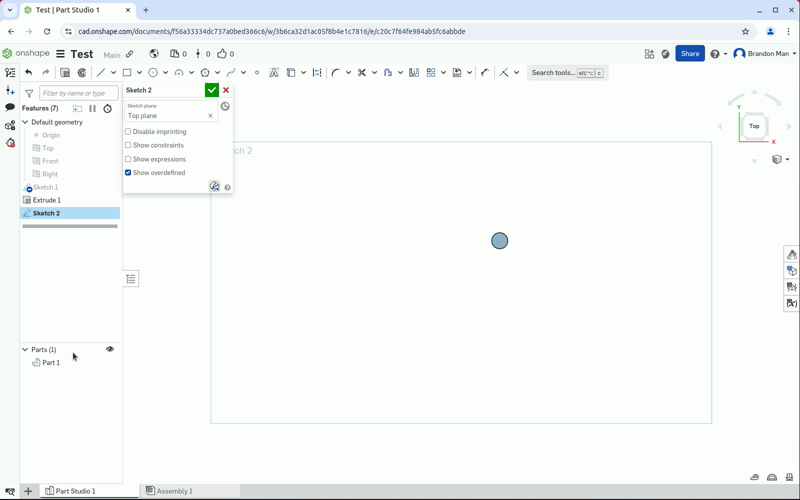
key(y)
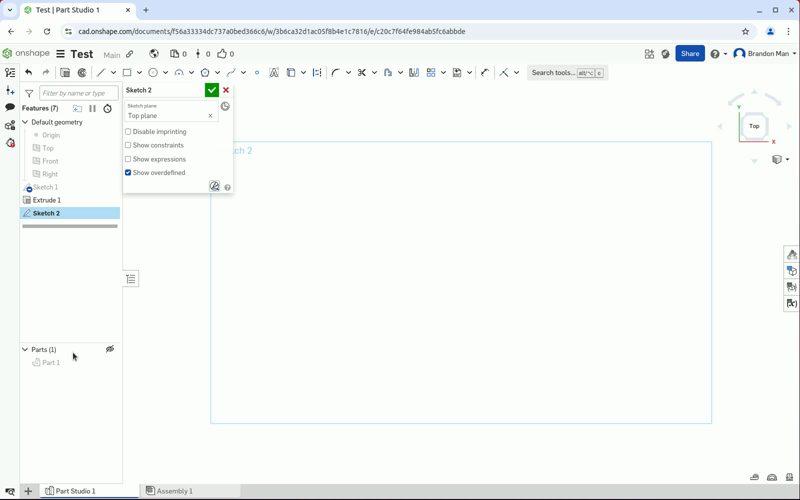
key(c)
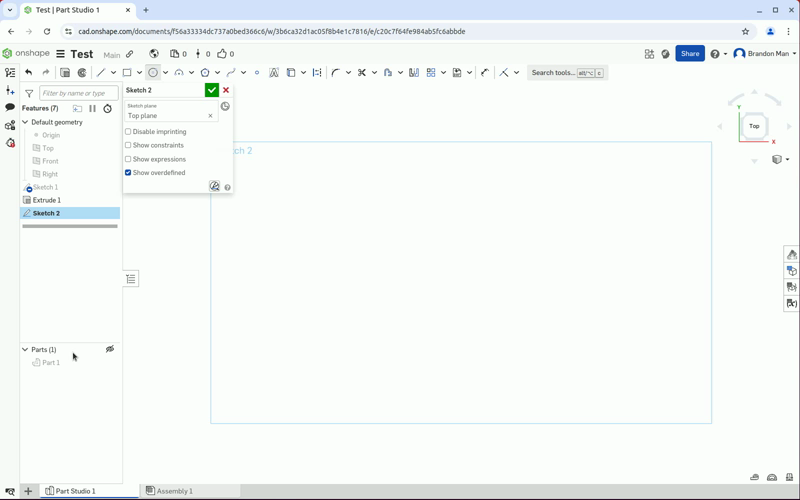
key_down(shift)
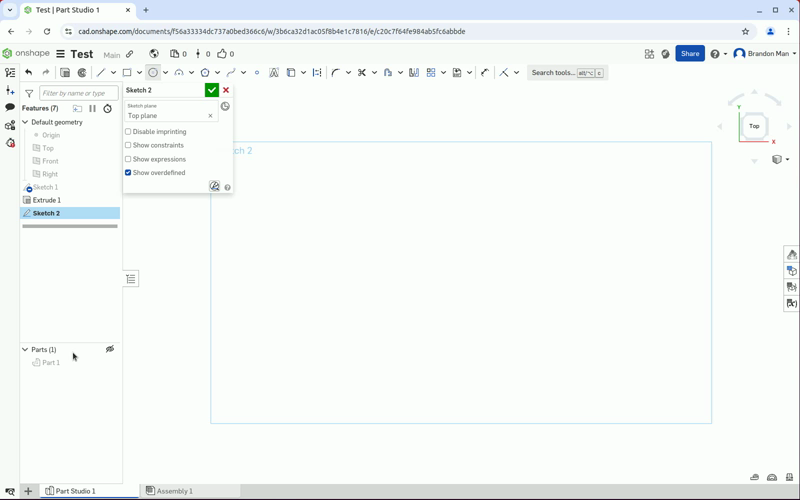
mouse_move(492, 230)
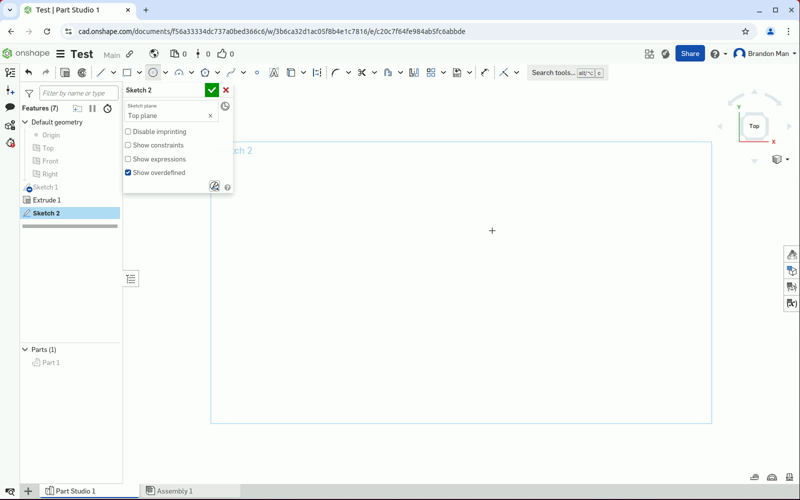
click(492, 230)
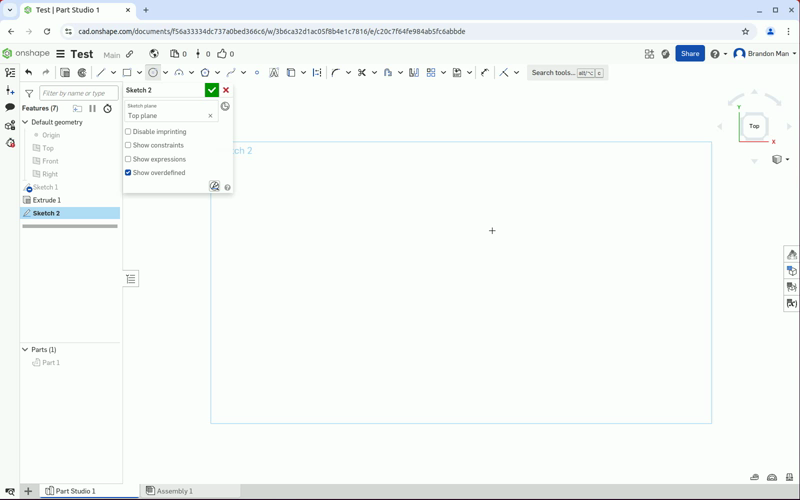
key_up(shift)
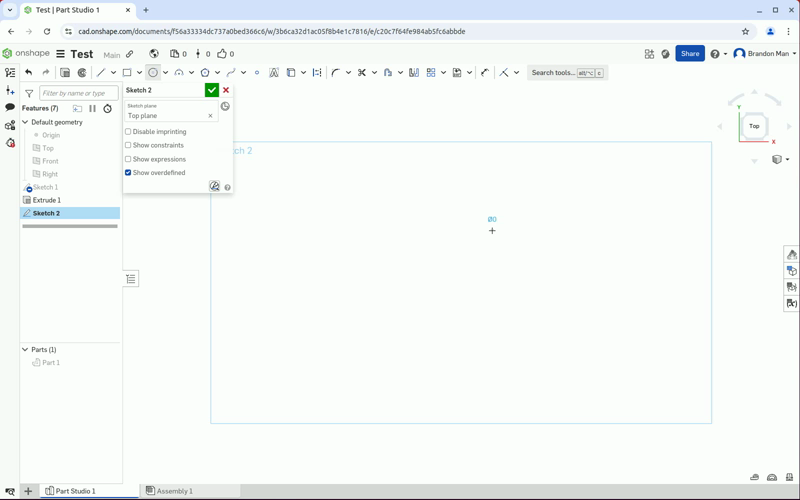
mouse_move(520, 230)
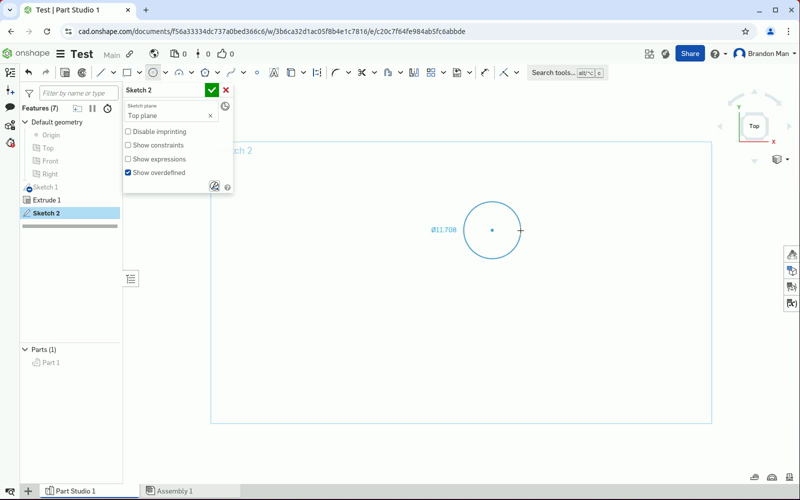
click(520, 230)
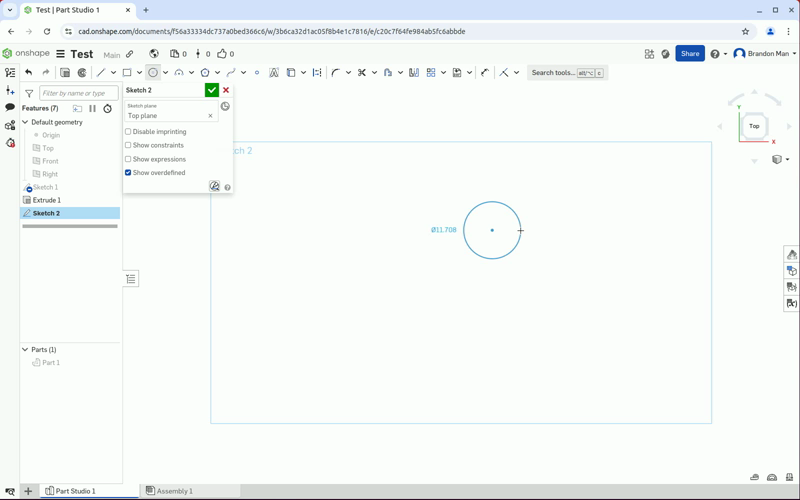
key(esc)
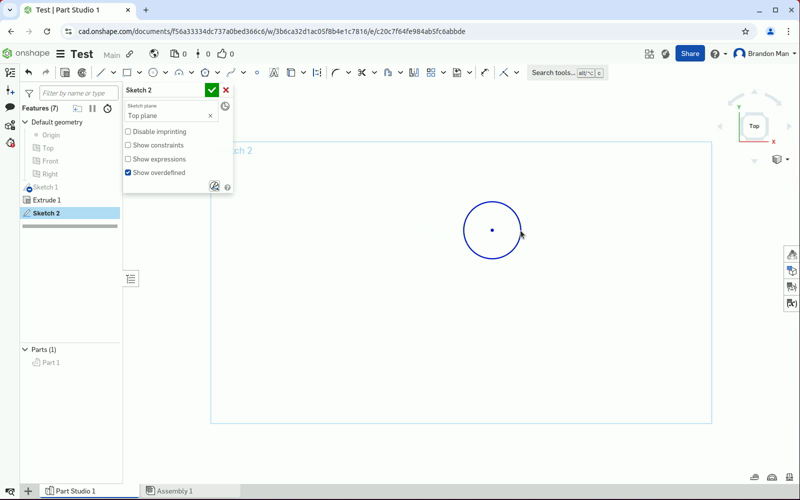
key(c)
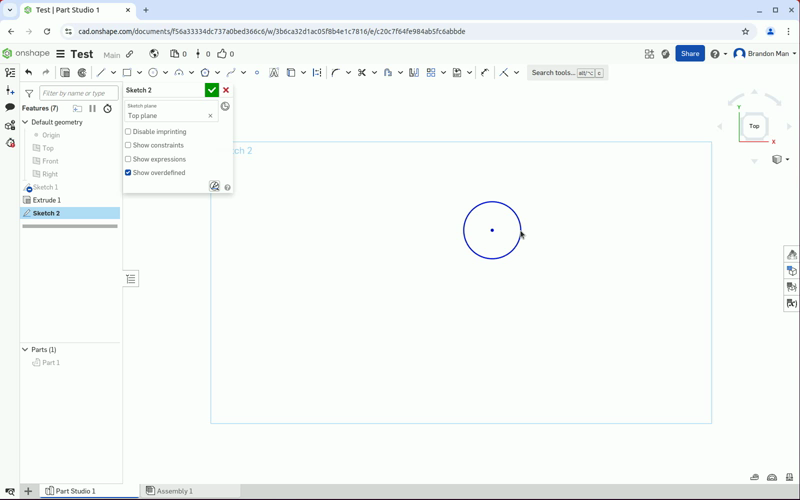
key_down(shift)
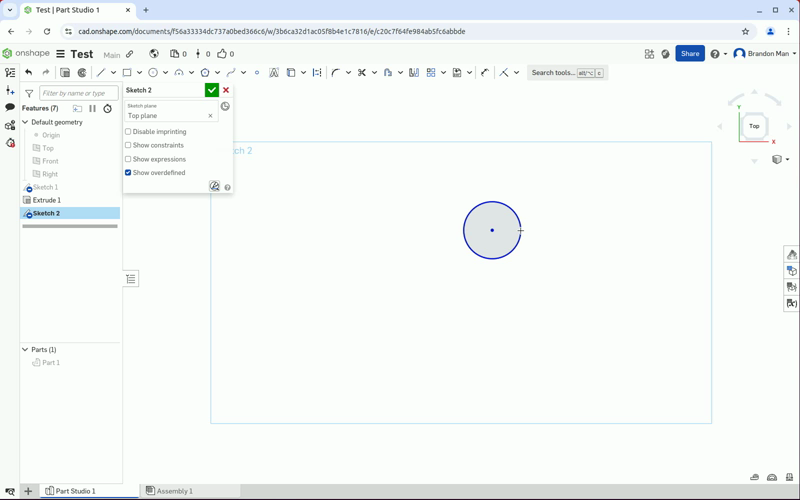
mouse_move(500, 239)
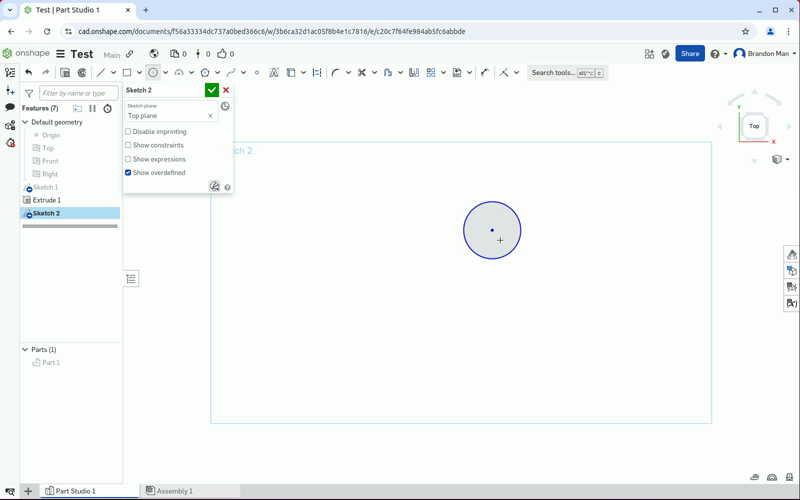
click(500, 239)
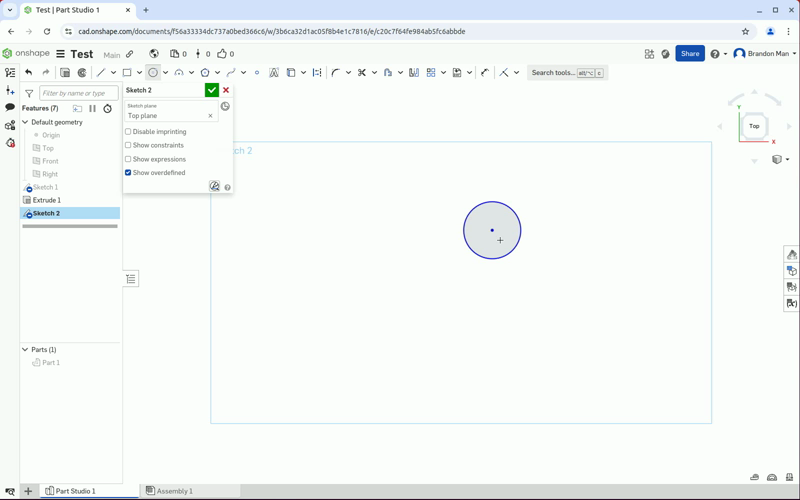
key_up(shift)
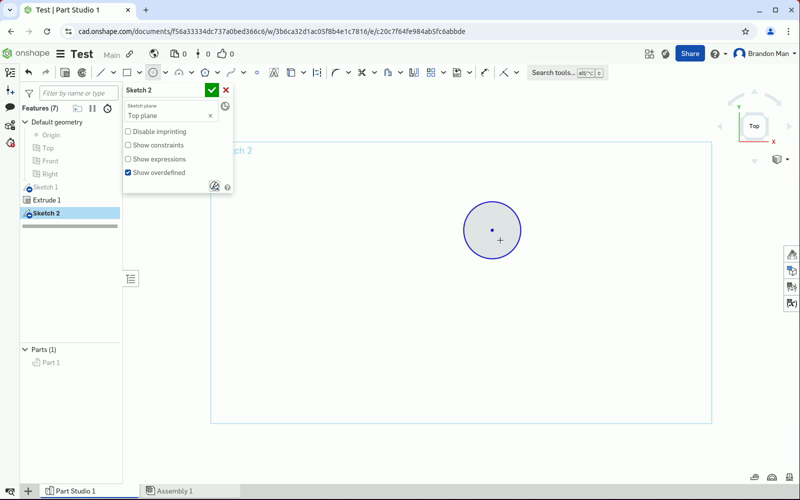
mouse_move(508, 239)
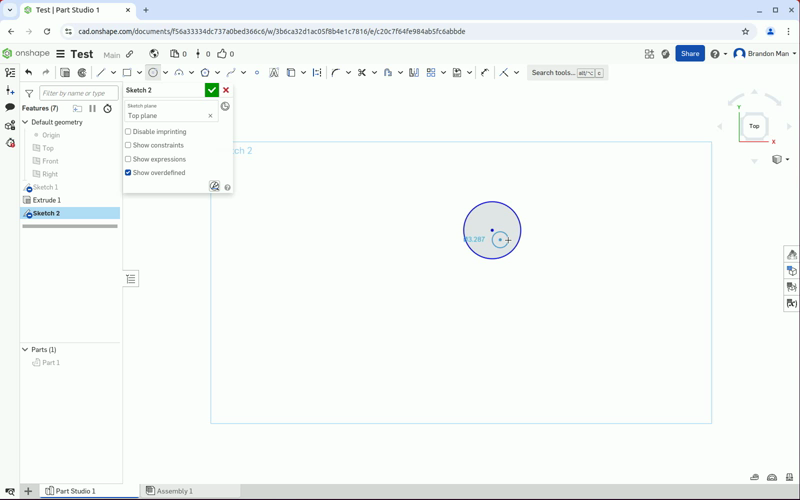
click(508, 239)
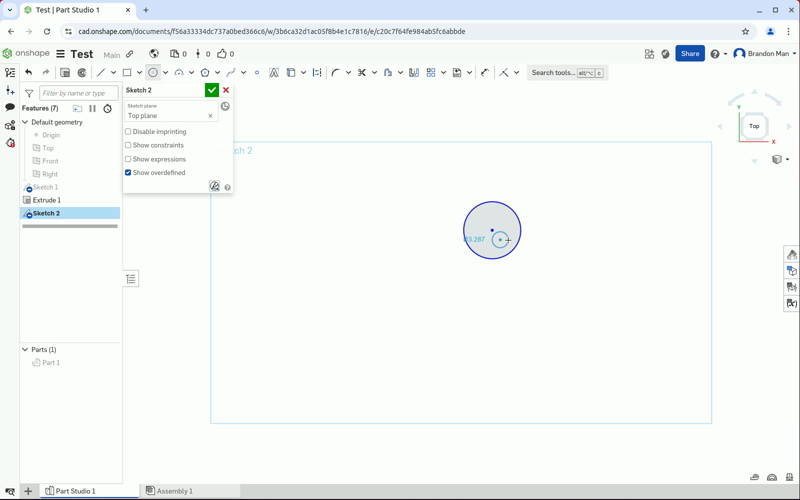
key(esc)
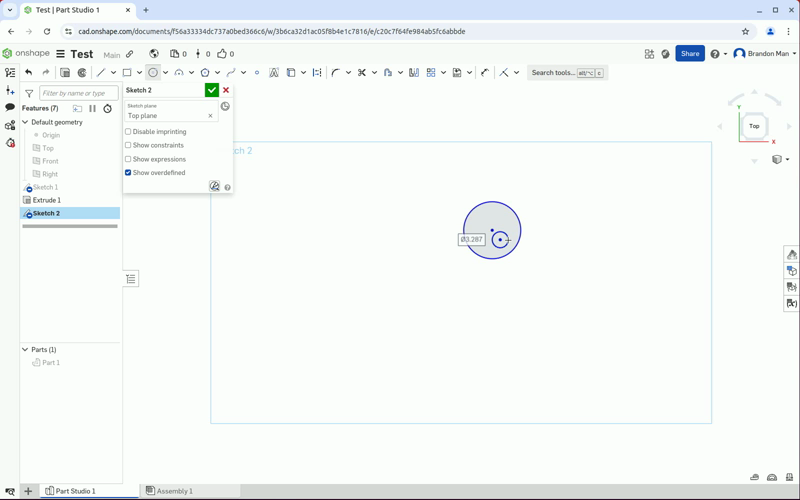
mouse_move(482, 207)
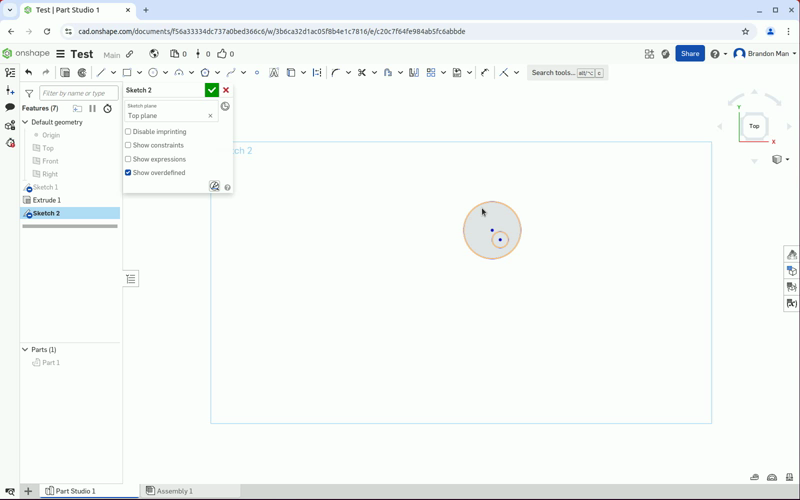
click(482, 207)
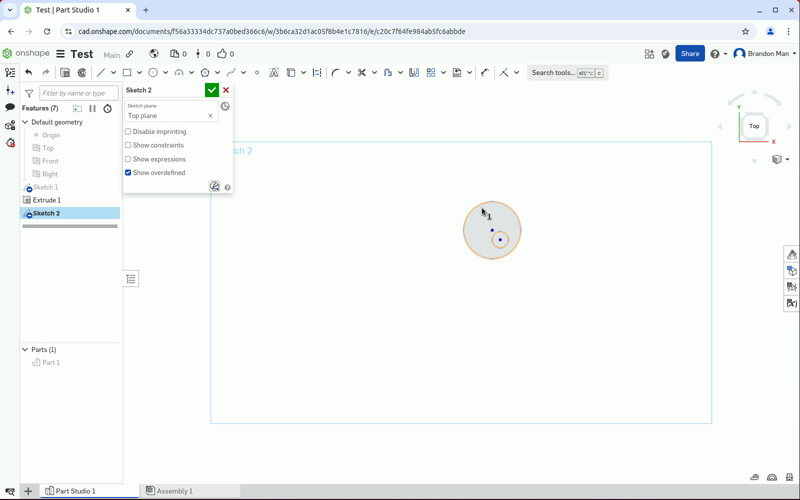
mouse_move(73, 352)
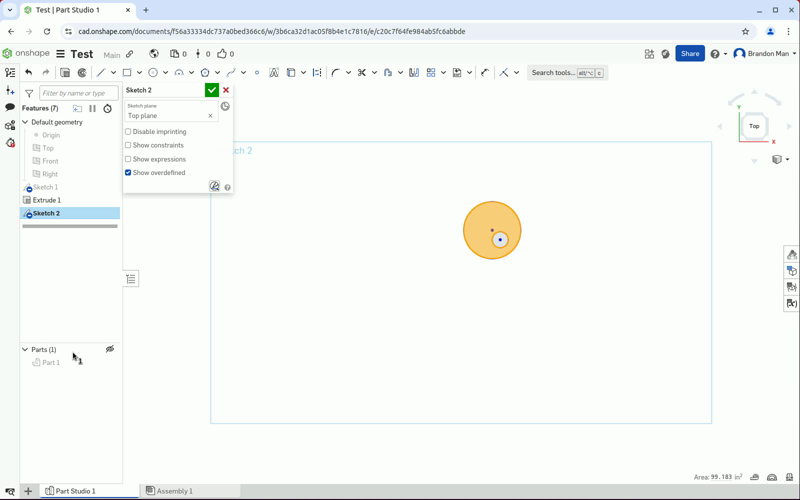
key(shift+y)
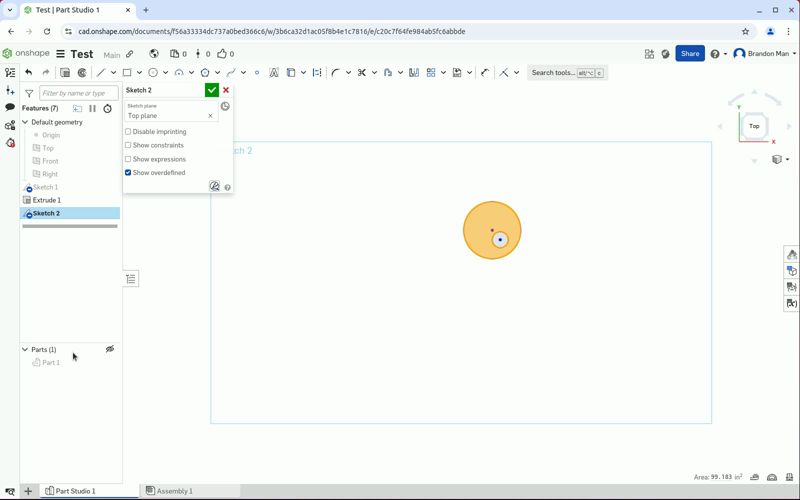
key(shift+e)
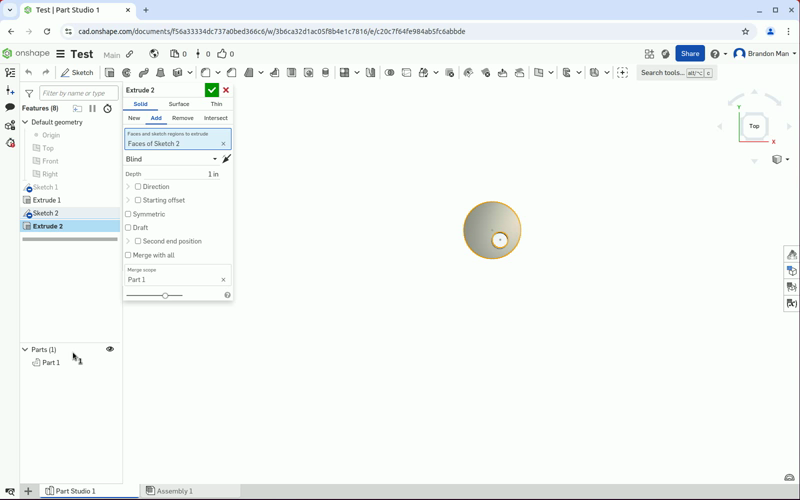
mouse_move(143, 106)
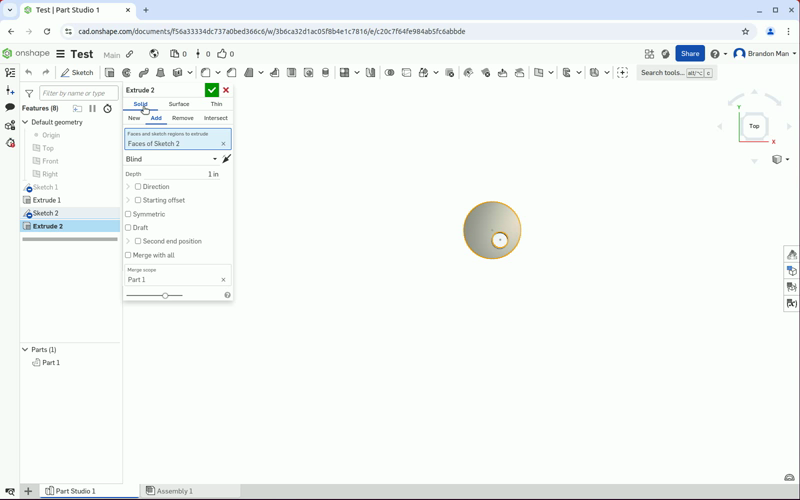
click(143, 106)
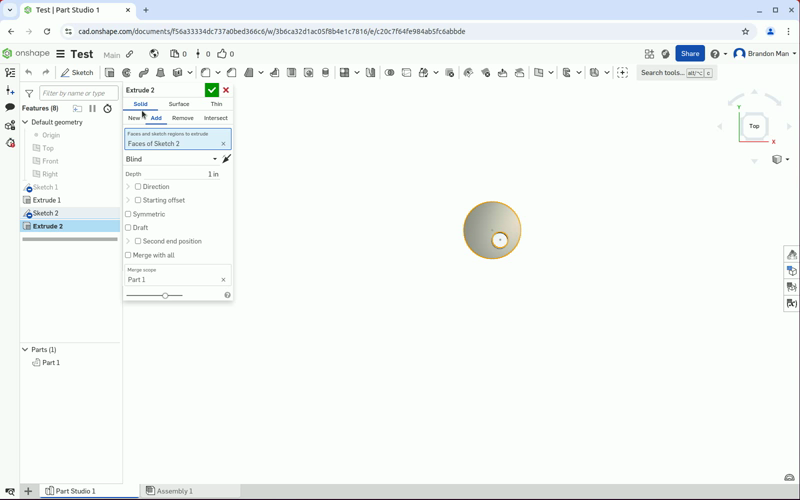
mouse_move(137, 120)
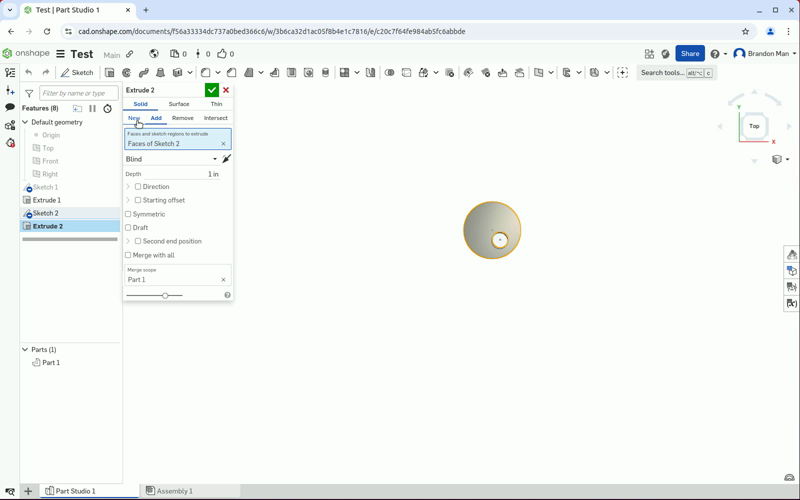
click(137, 120)
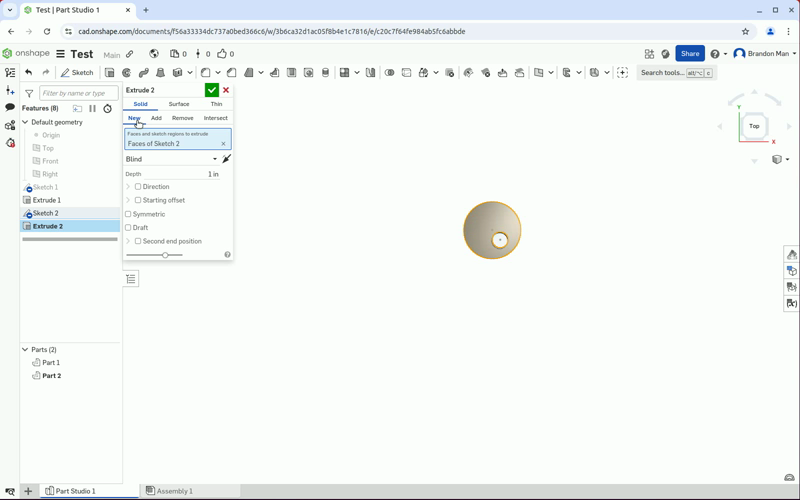
key(tab, 4)
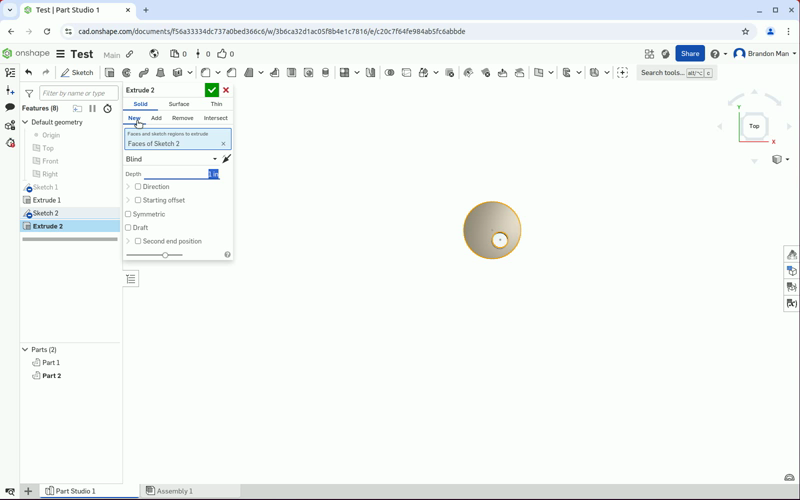
text(7.462)
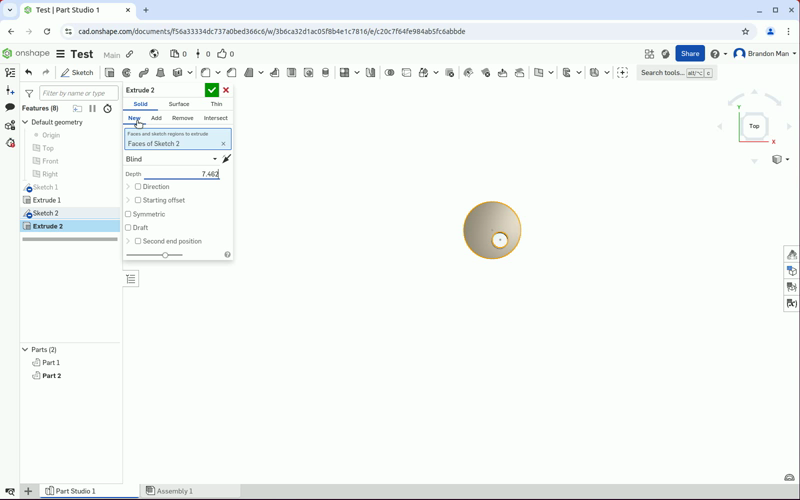
key(enter)
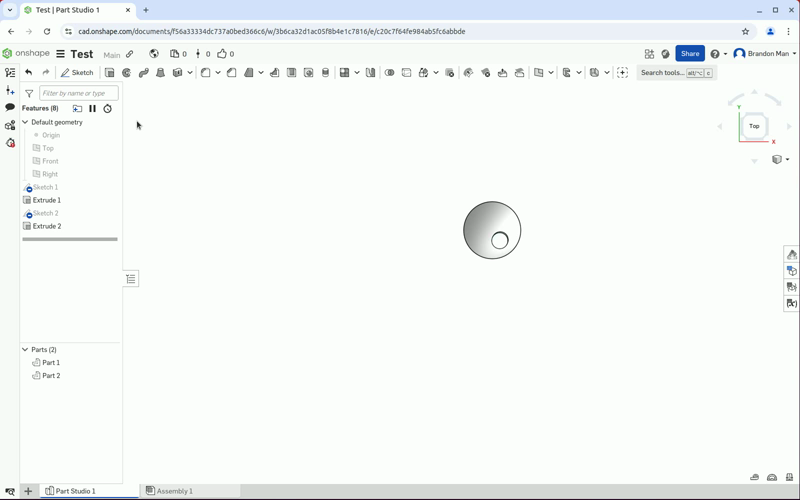
key(shift+h)
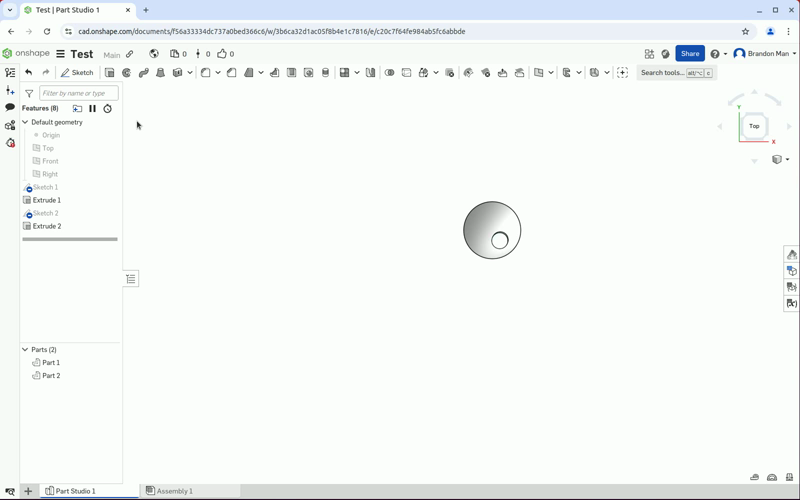
key(shift+h)
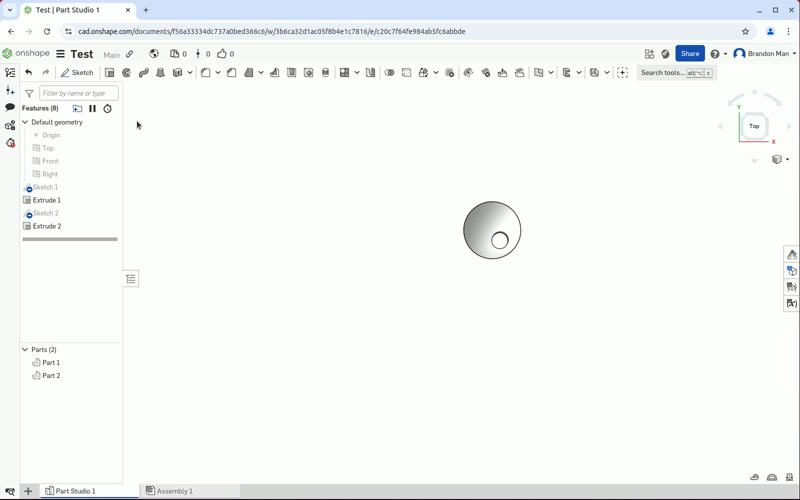
mouse_move(73, 189)
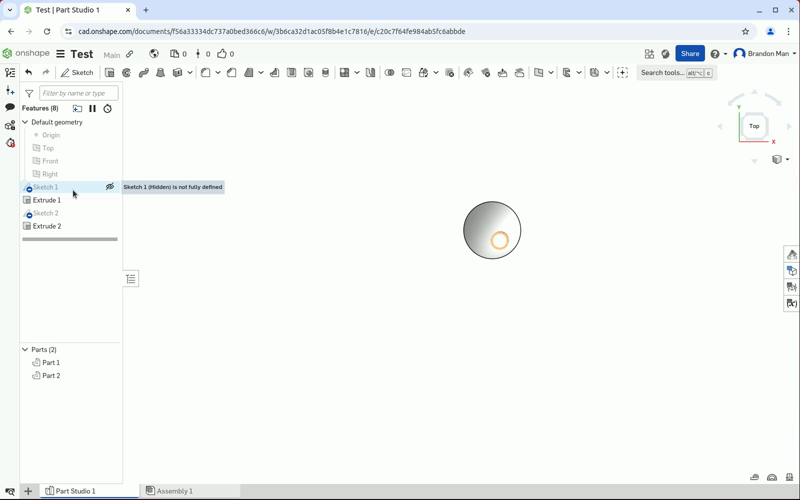
click(73, 189)
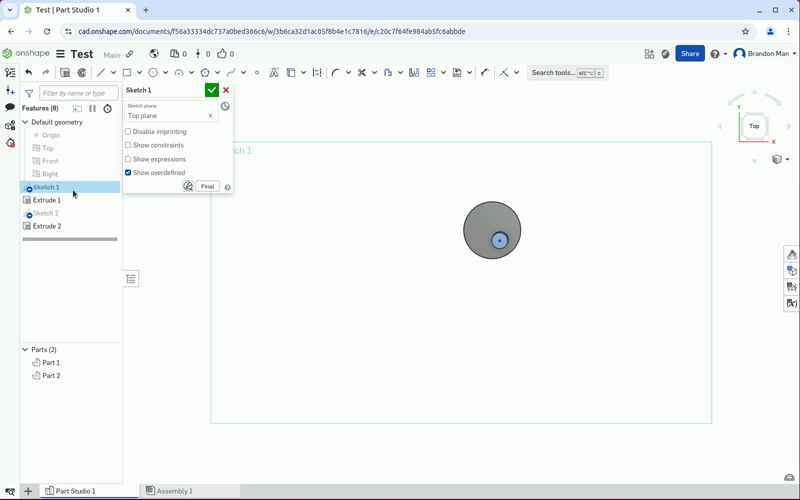
mouse_move(229, 92)
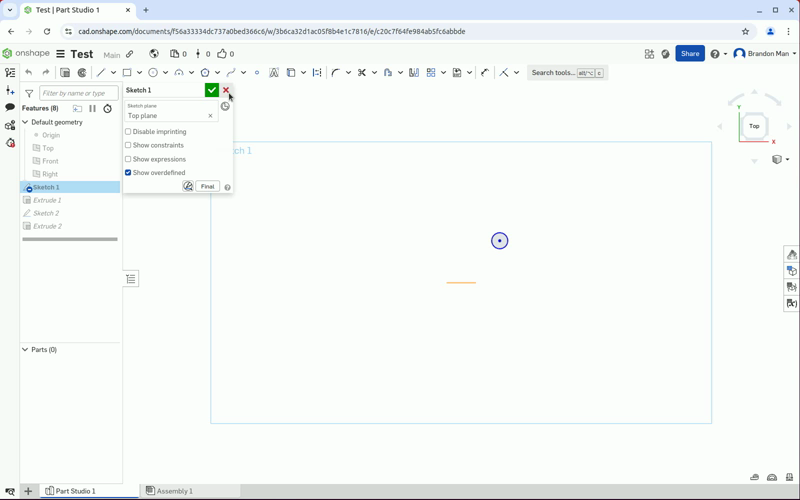
click(229, 92)
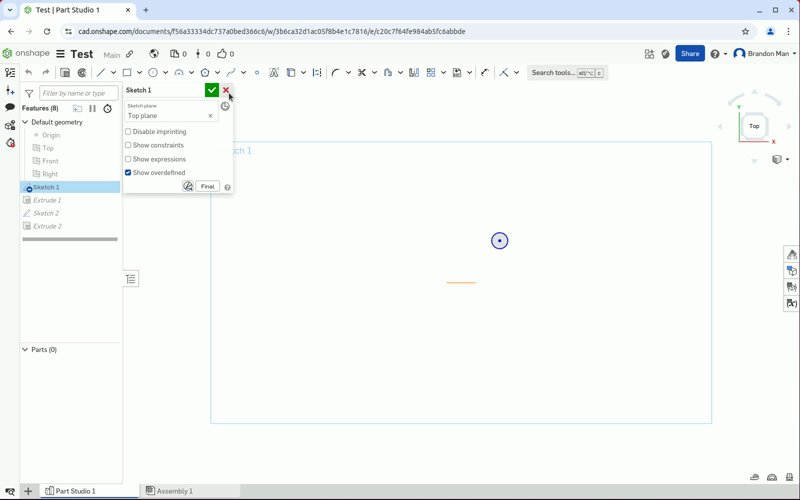
key(shift+s)
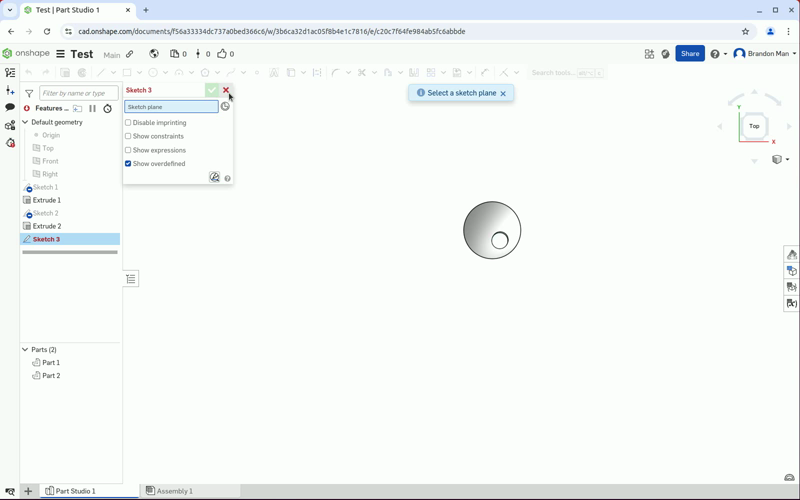
mouse_move(73, 150)
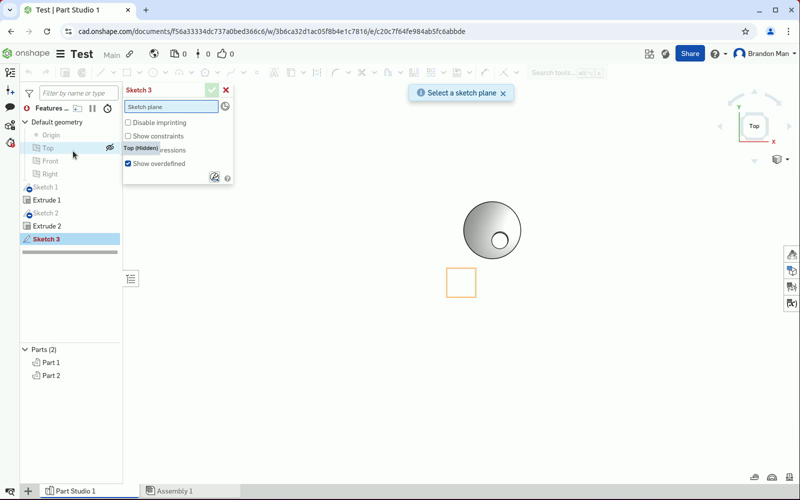
click(73, 150)
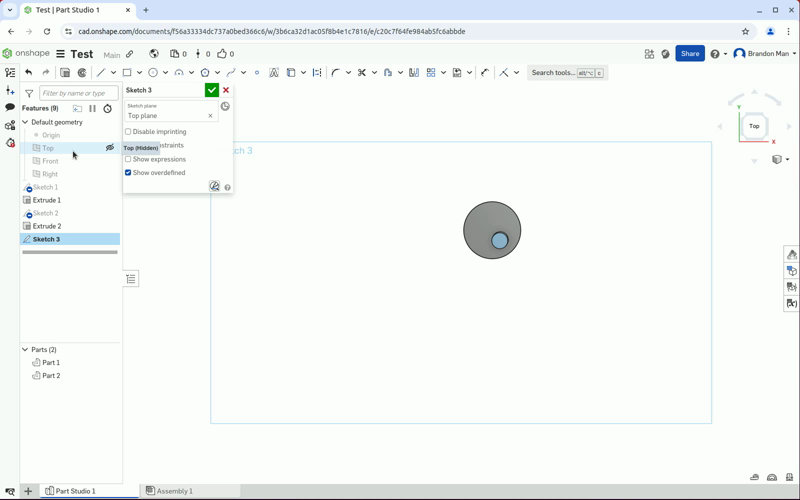
mouse_move(73, 352)
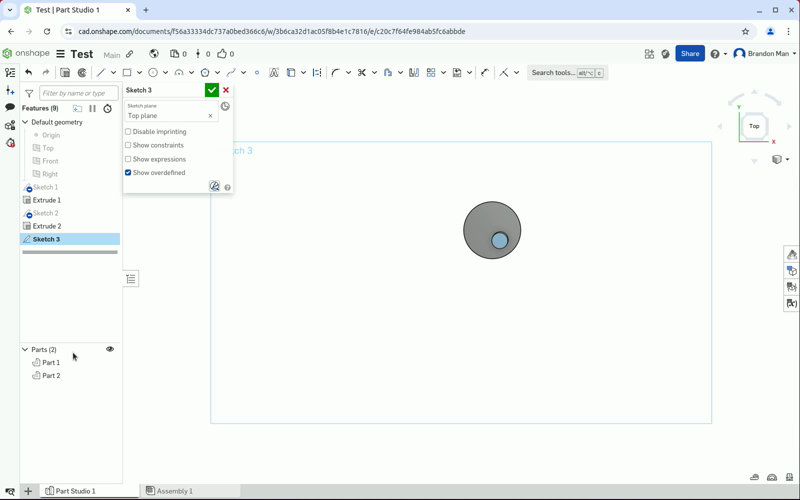
key(y)
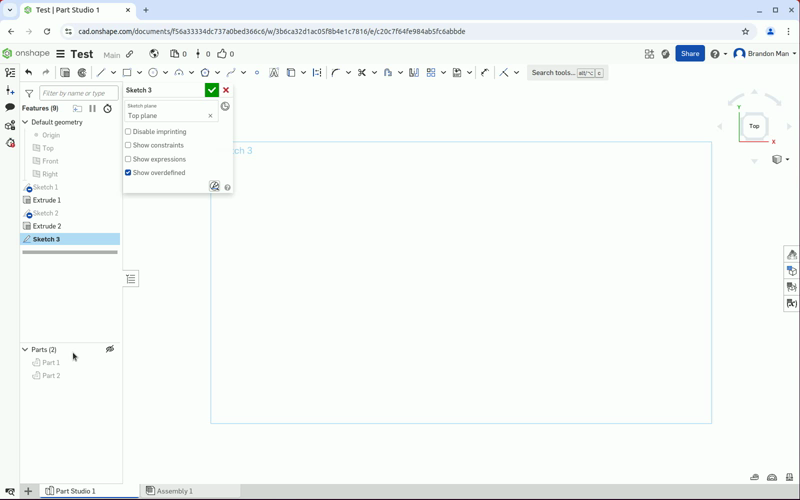
key(l)
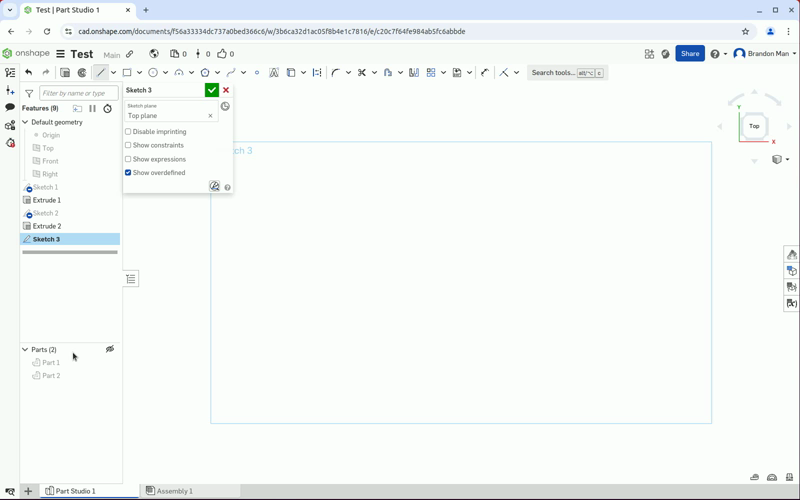
key_down(shift)
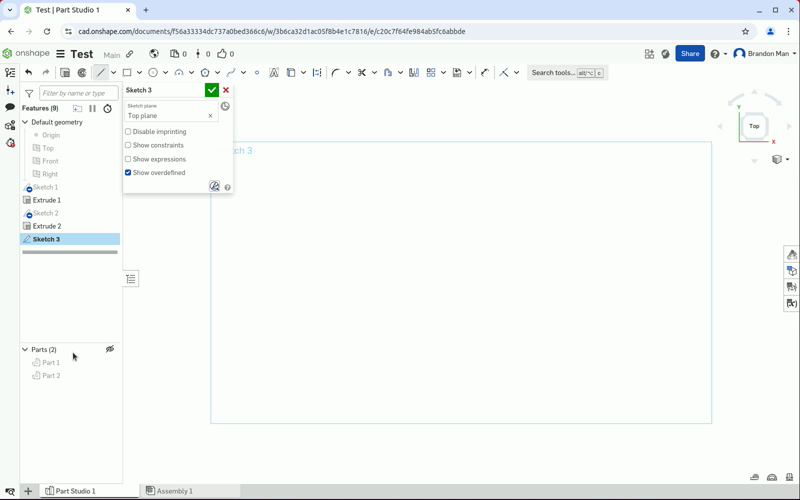
mouse_move(460, 282)
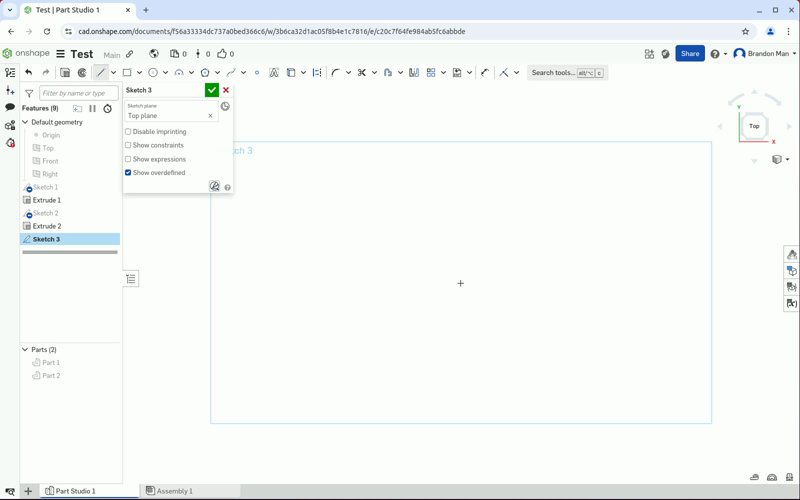
click(460, 282)
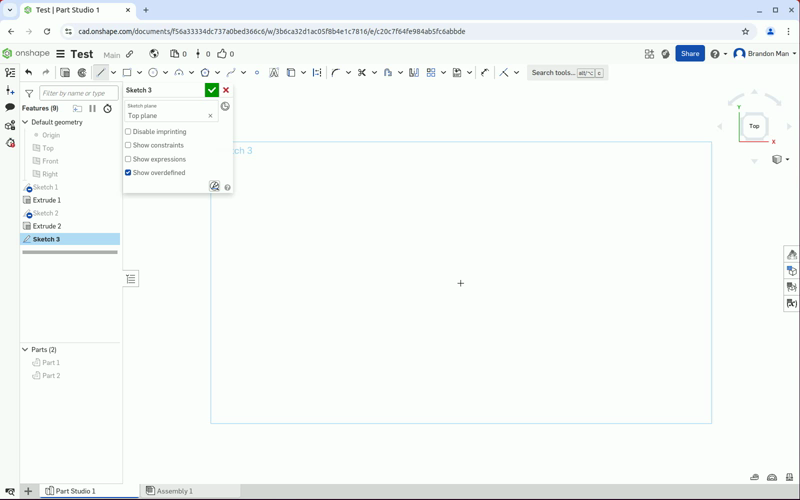
key_up(shift)
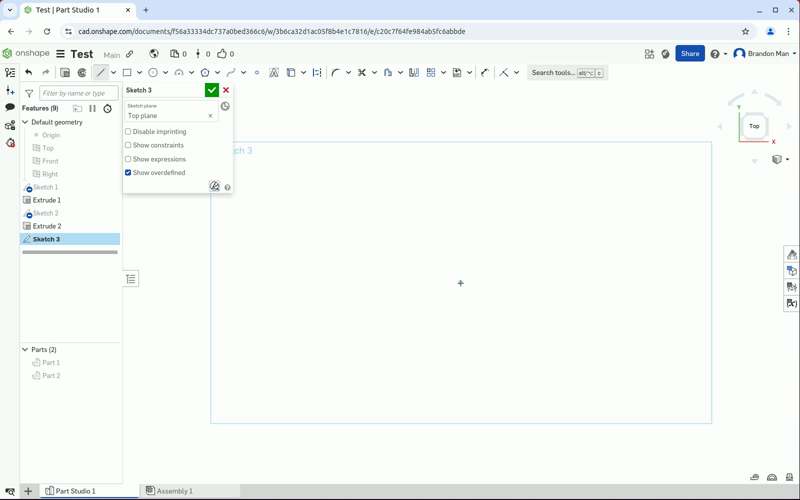
key_down(shift)
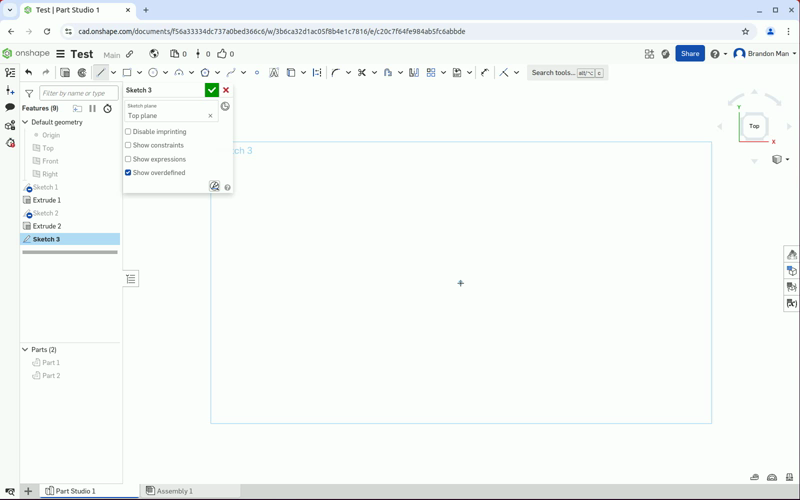
mouse_move(521, 282)
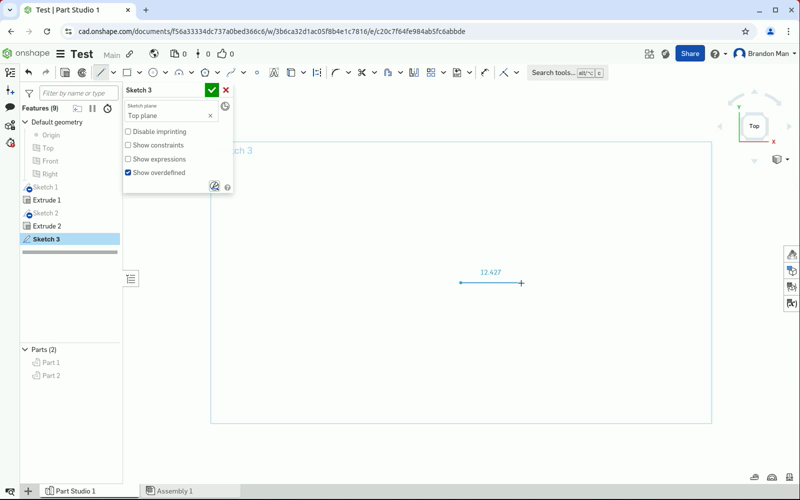
click(521, 282)
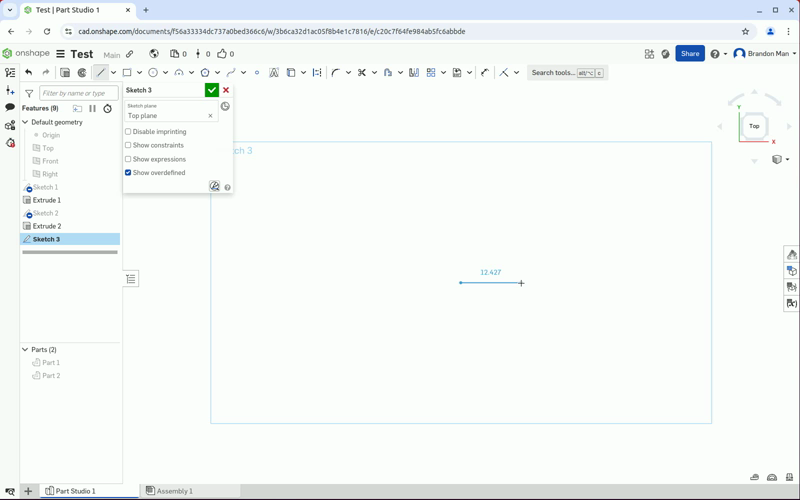
key_up(shift)
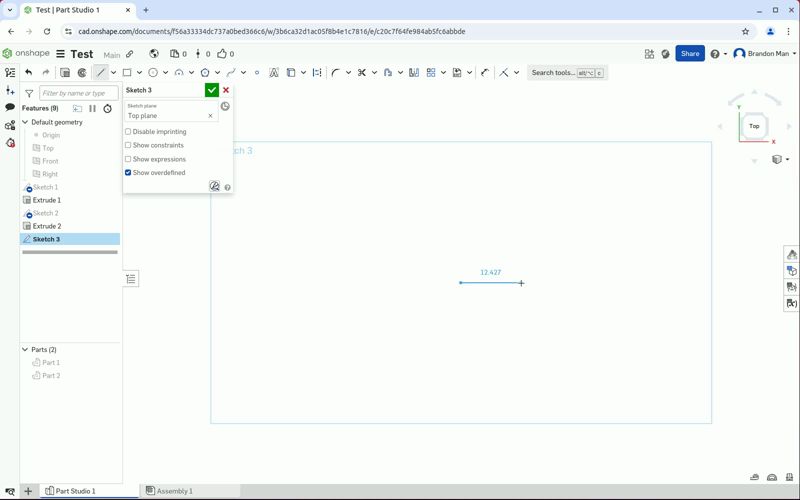
key(esc)
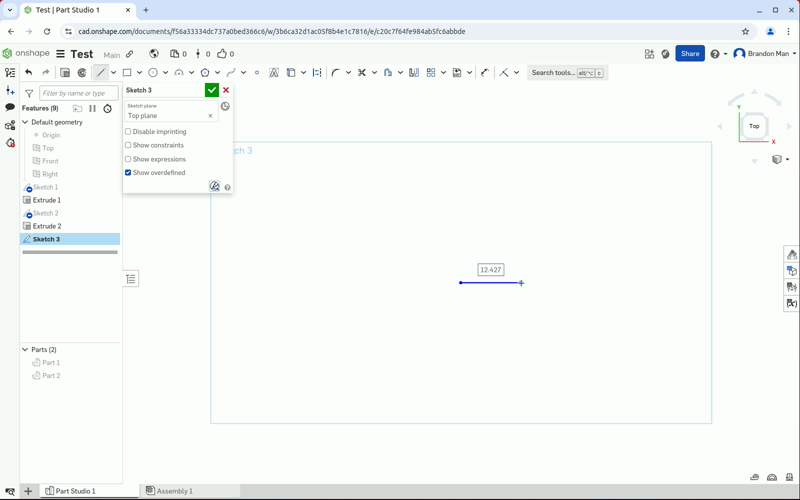
key(a)
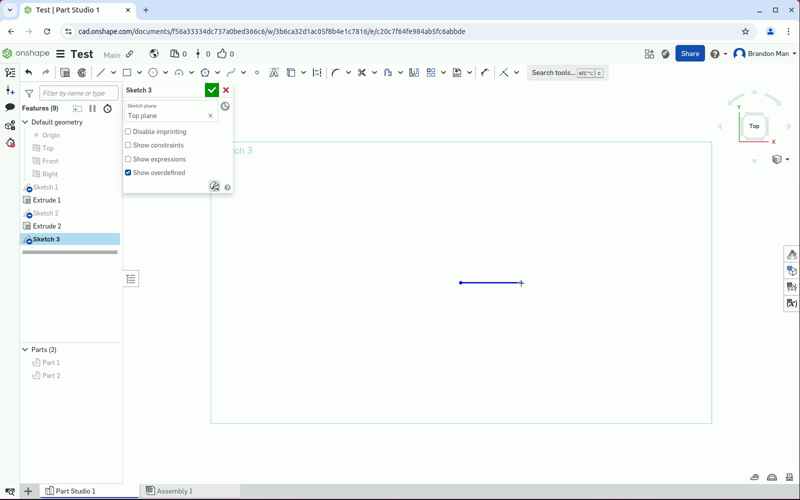
mouse_move(521, 282)
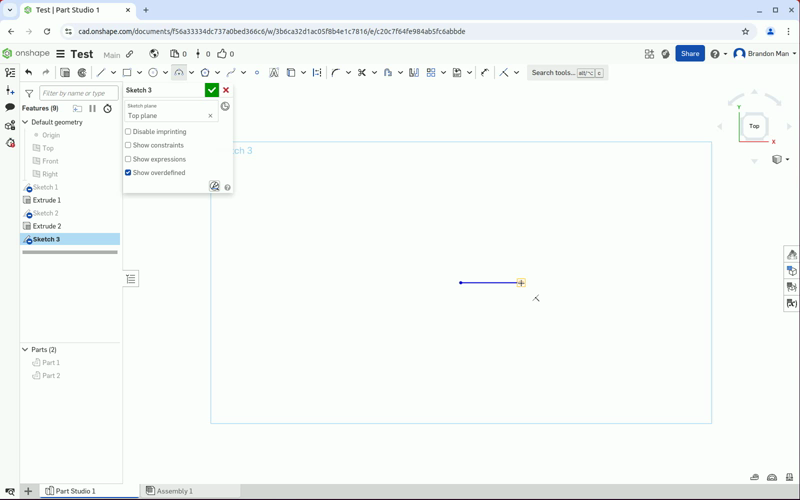
click(521, 282)
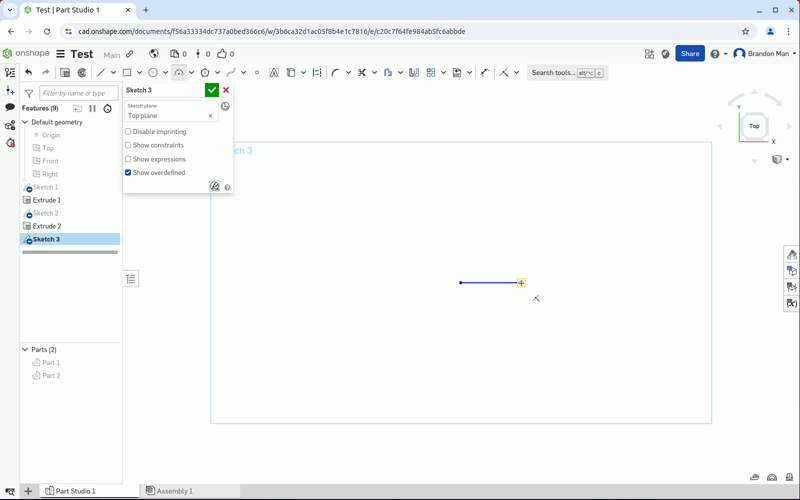
mouse_move(460, 282)
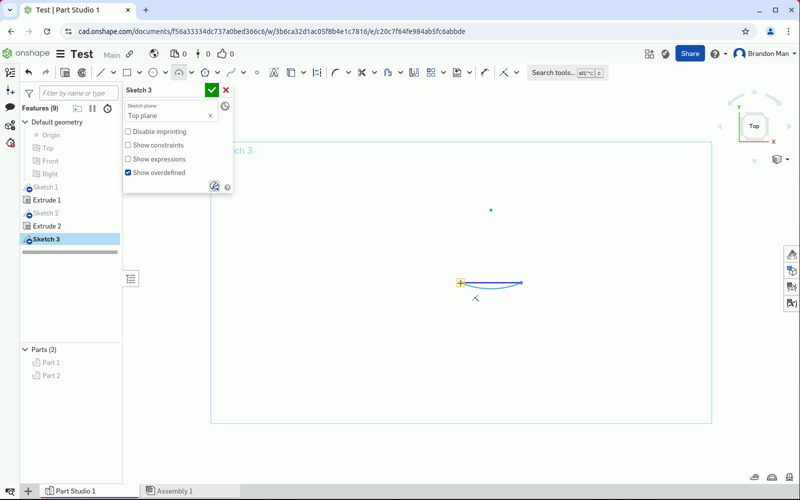
click(460, 282)
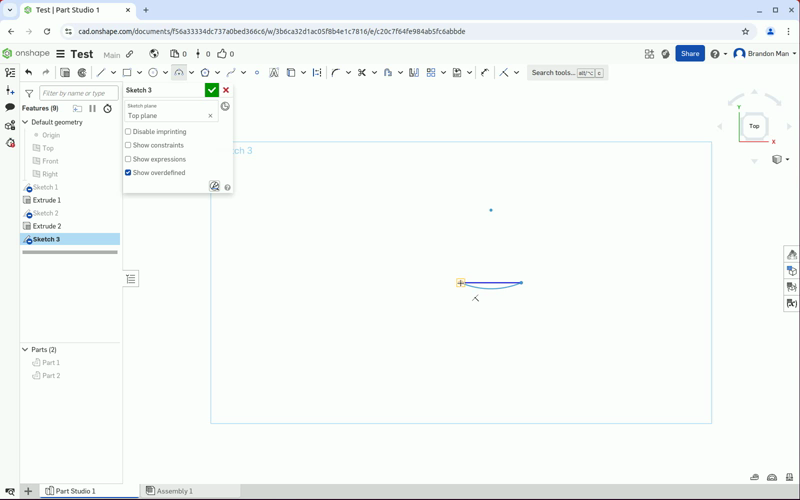
key_down(shift)
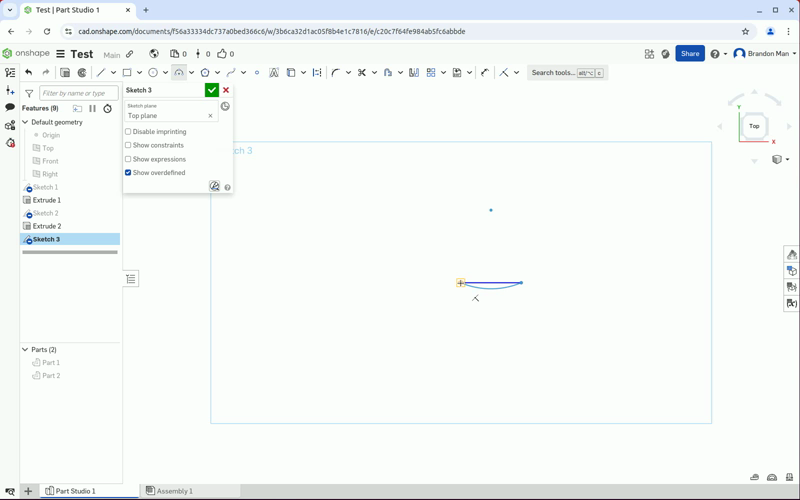
mouse_move(491, 170)
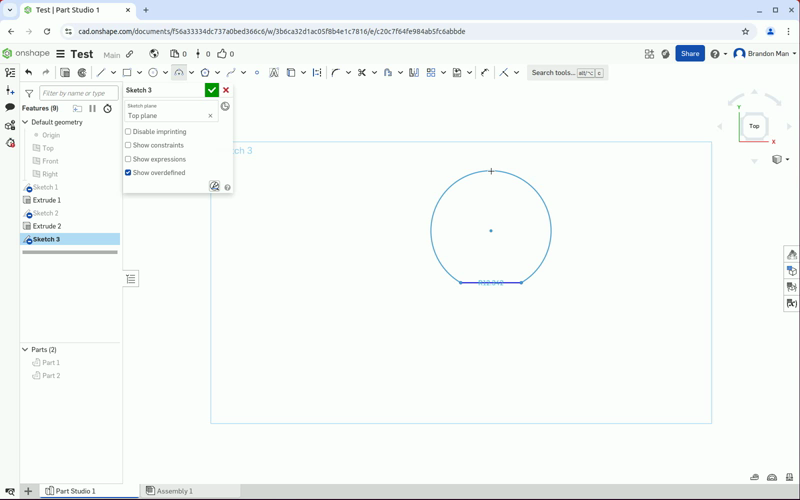
click(491, 170)
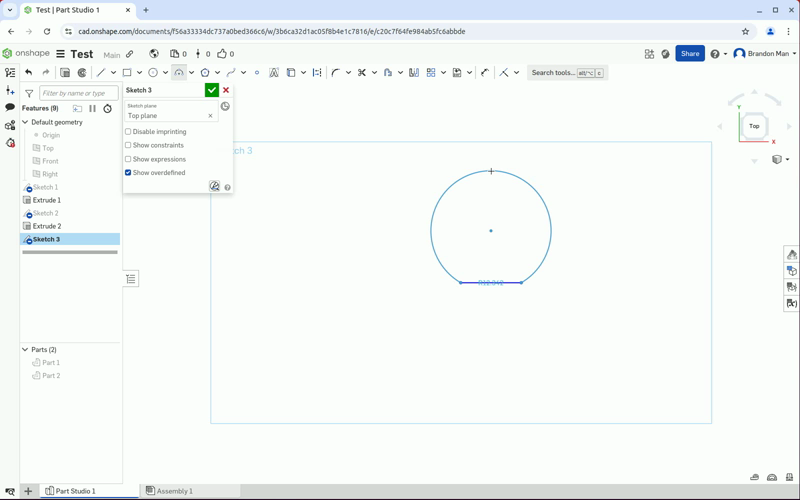
key_up(shift)
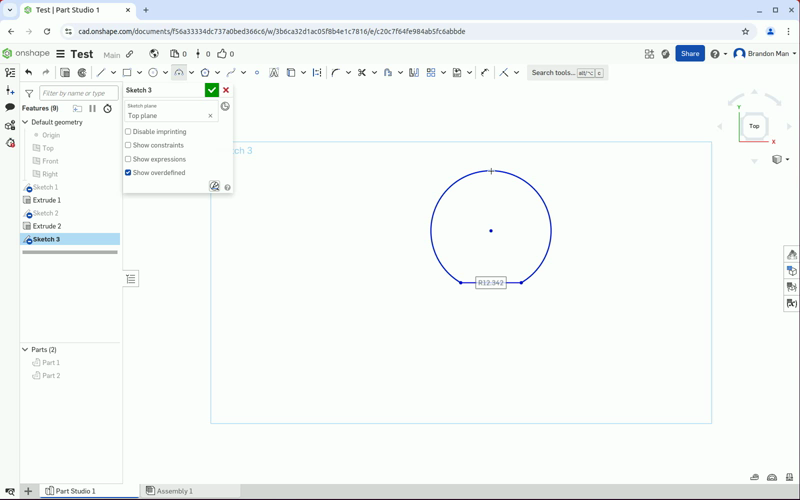
key(esc)
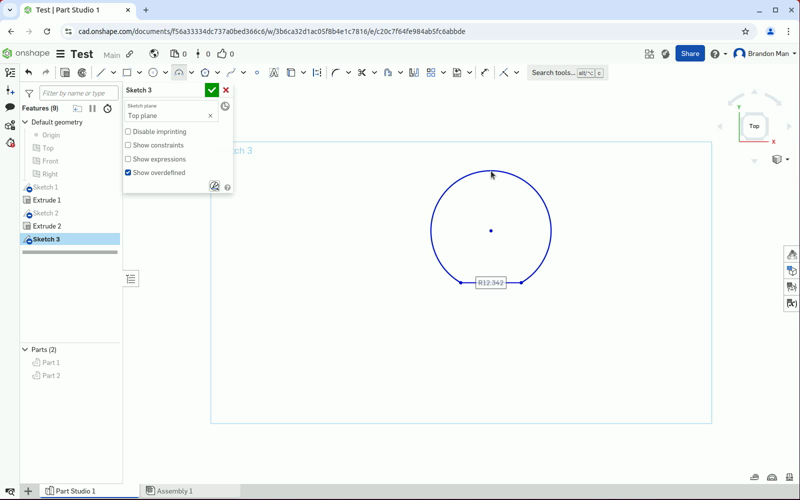
key(c)
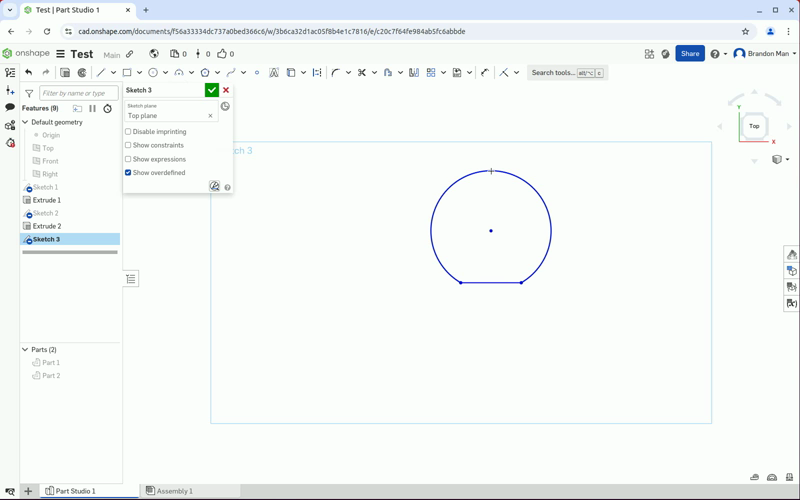
key_down(shift)
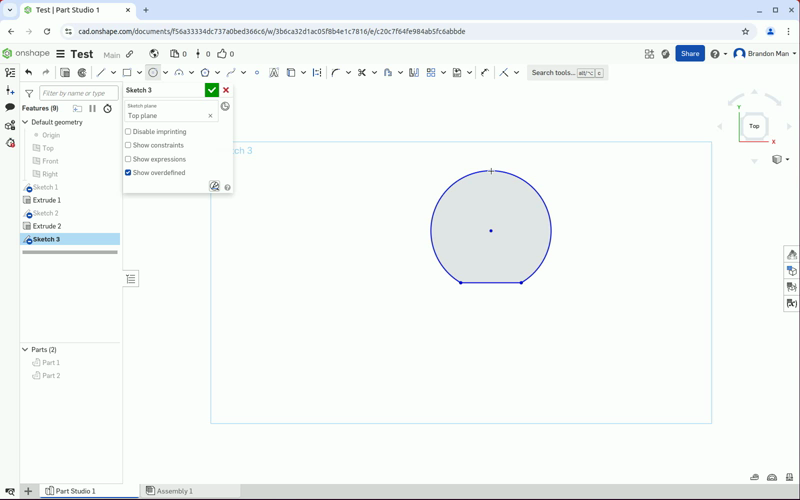
mouse_move(490, 230)
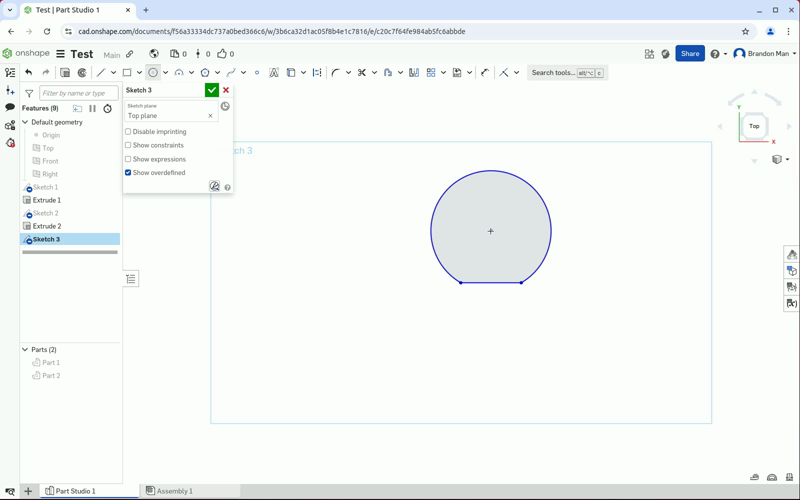
scroll(6)
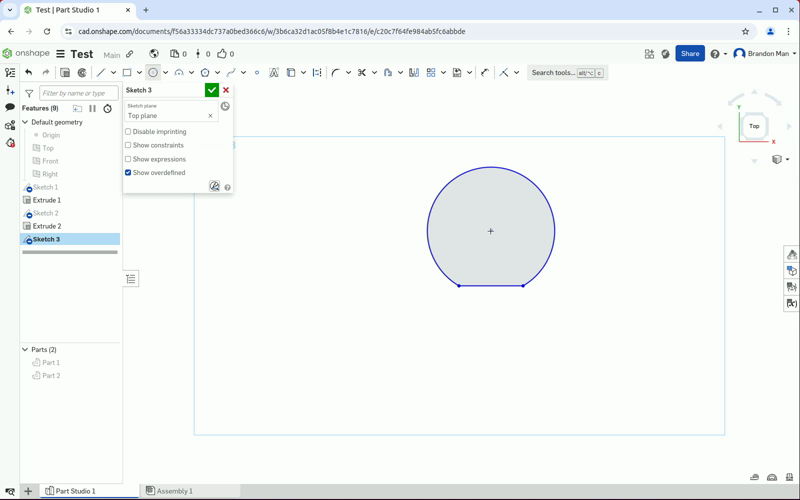
scroll(6)
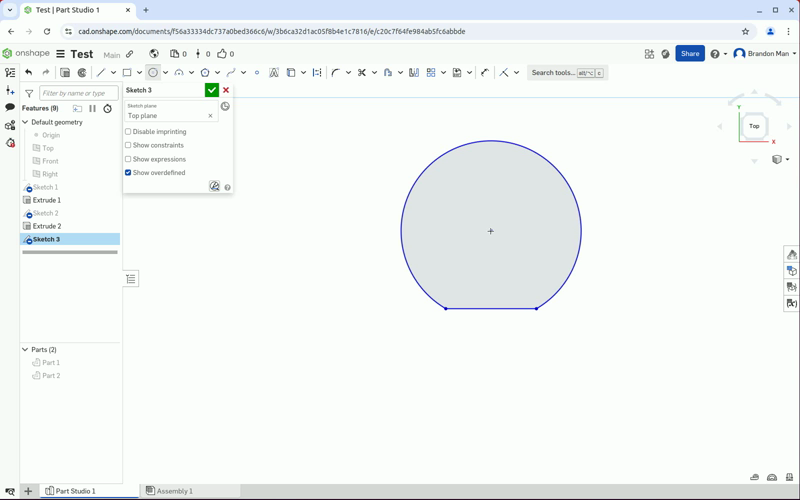
scroll(6)
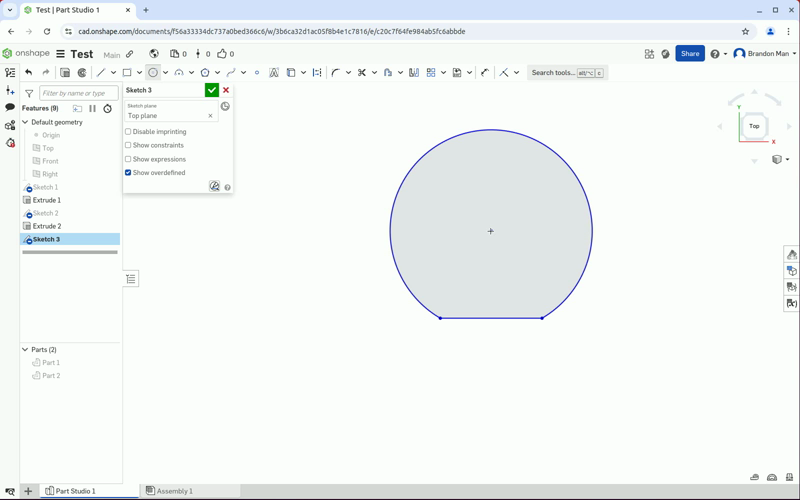
scroll(6)
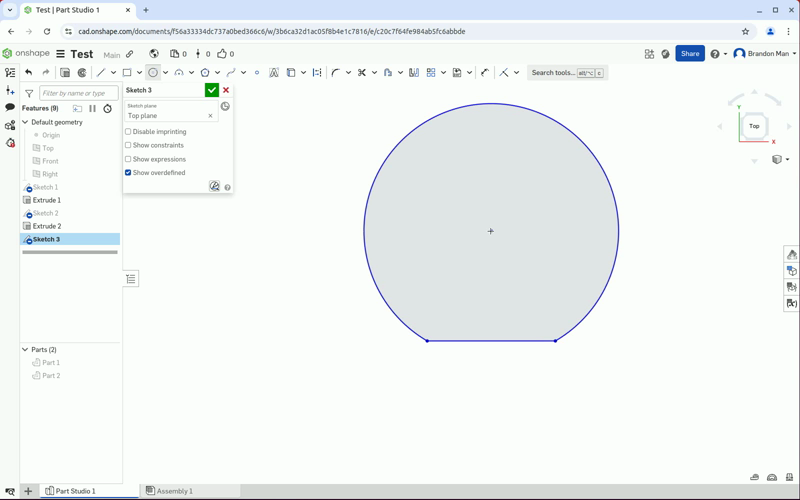
scroll(6)
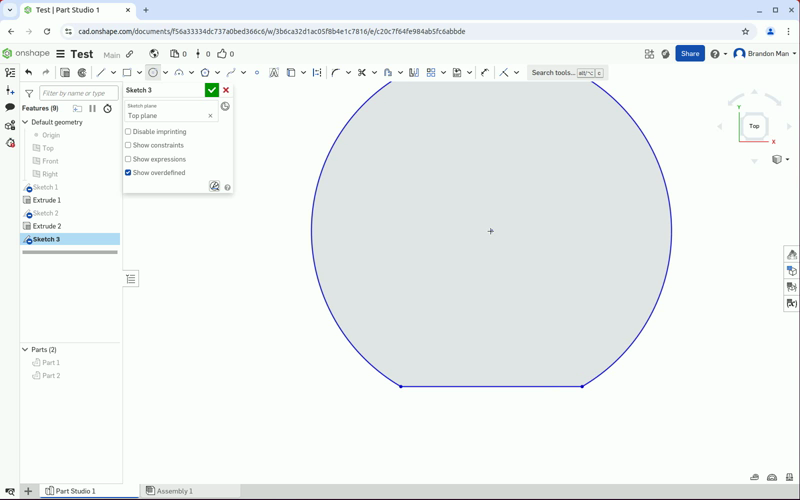
scroll(6)
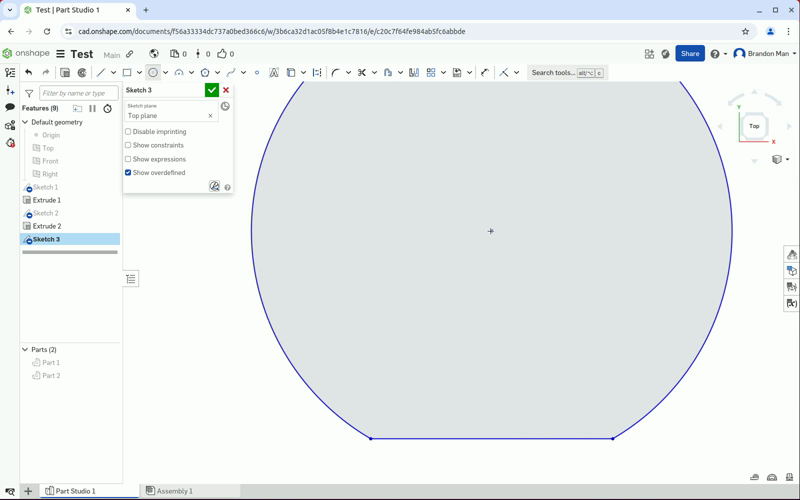
scroll(6)
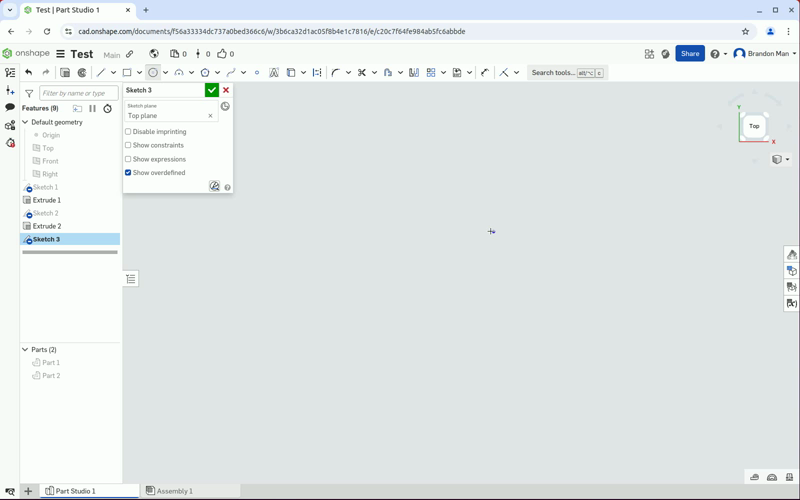
click(490, 230)
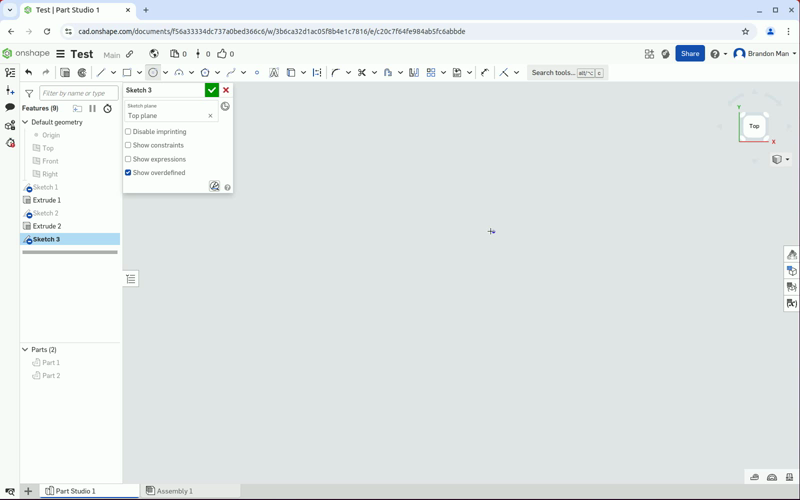
scroll(-6)
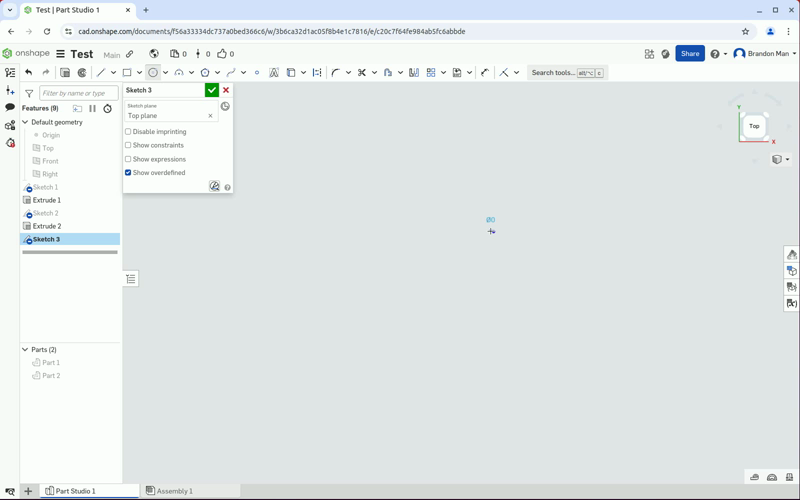
scroll(-6)
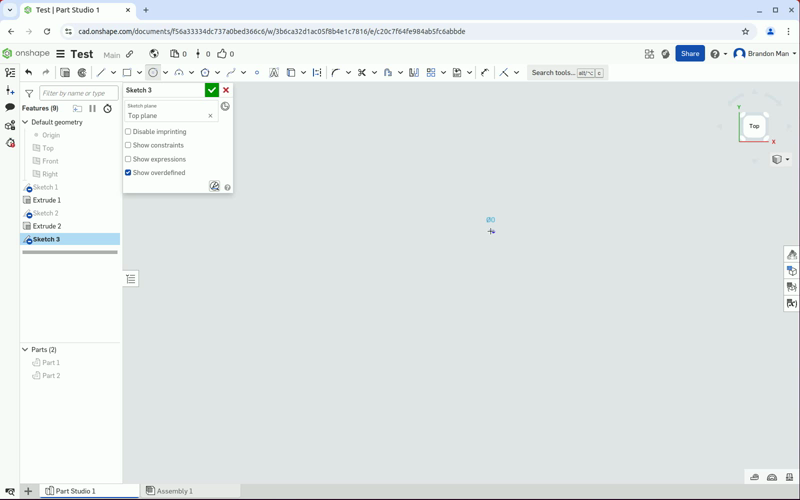
scroll(-6)
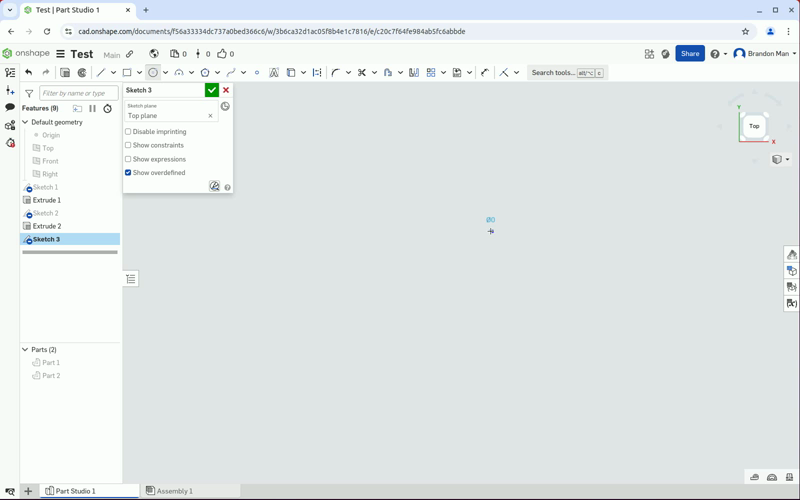
scroll(-6)
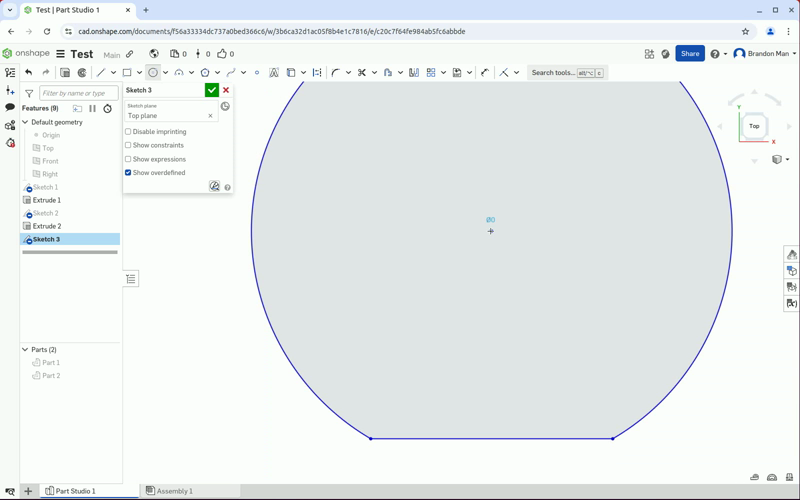
scroll(-6)
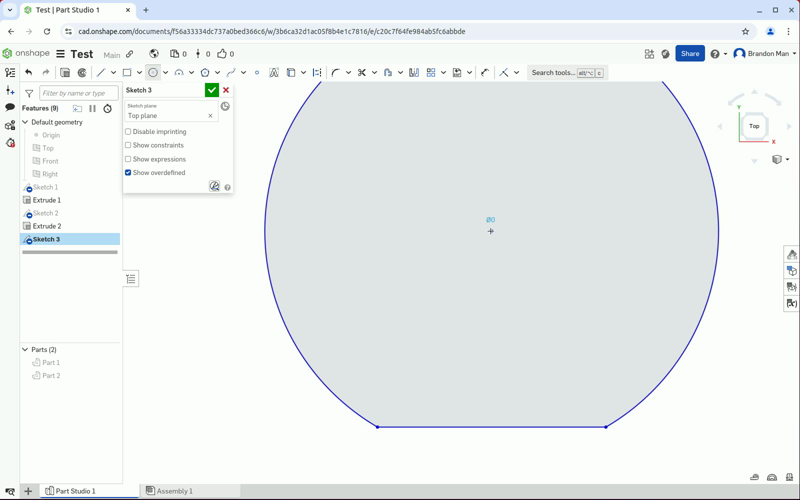
scroll(-6)
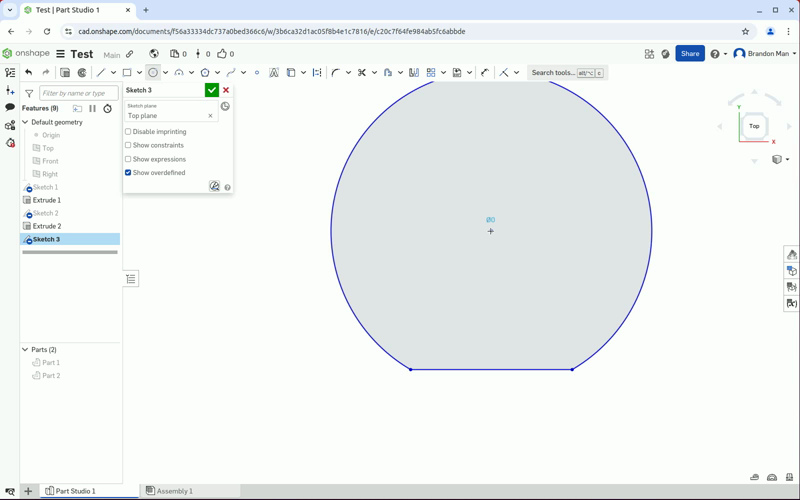
scroll(-6)
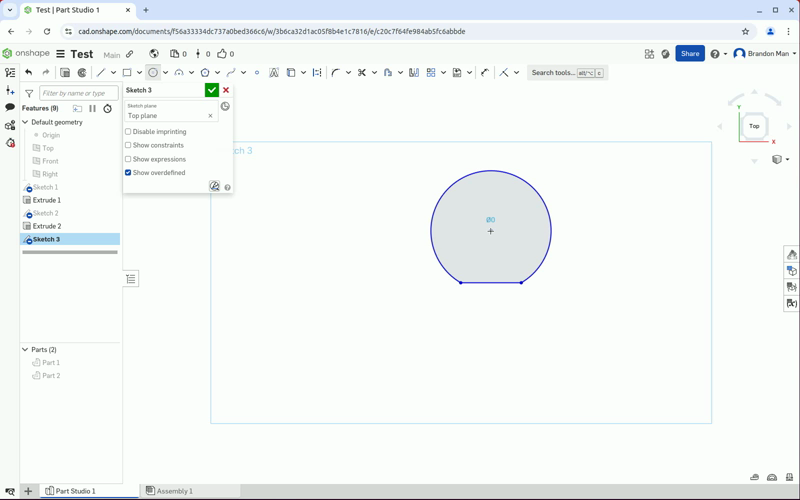
key_up(shift)
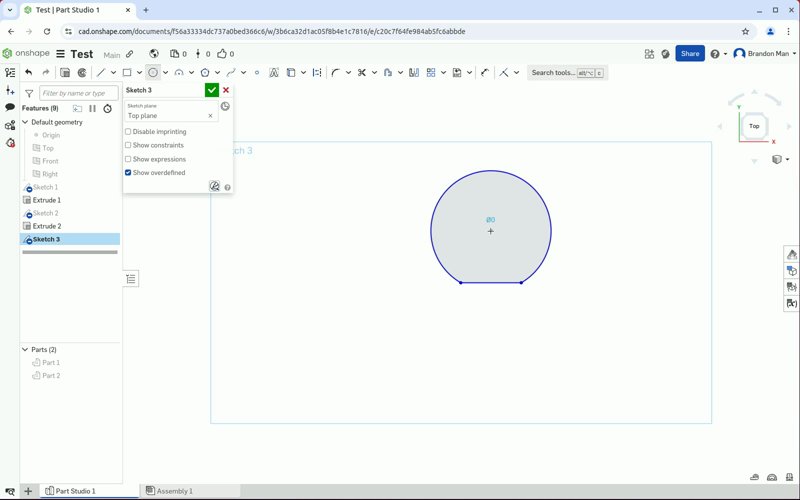
mouse_move(519, 230)
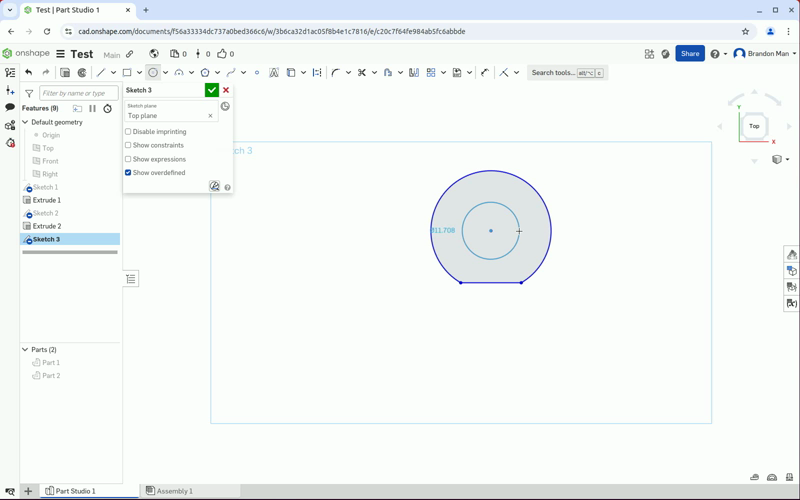
click(519, 230)
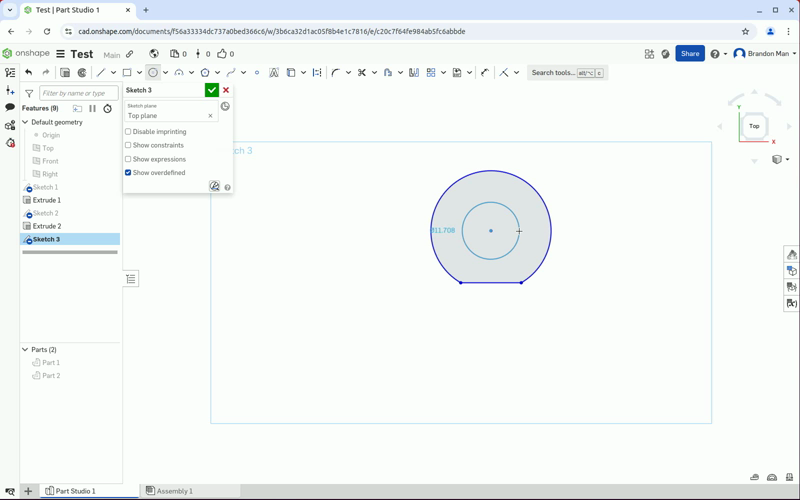
key(esc)
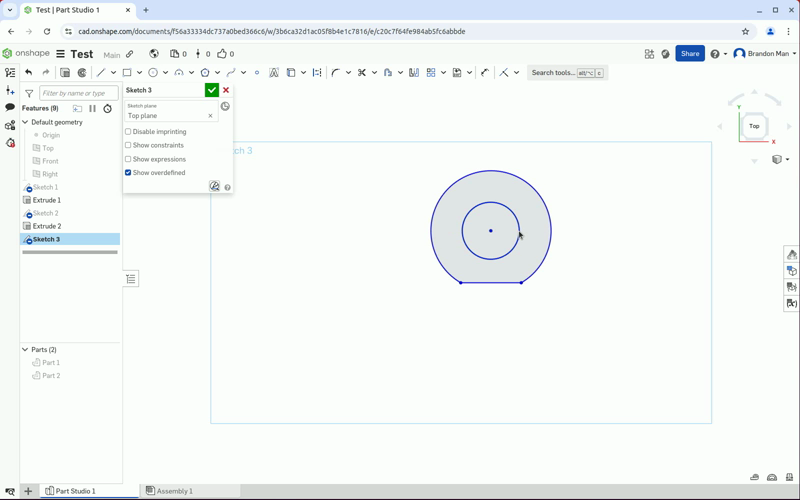
mouse_move(501, 178)
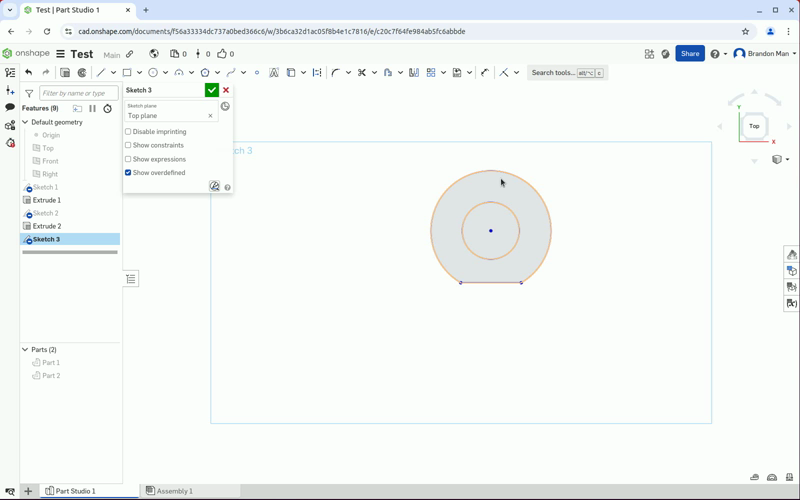
click(501, 178)
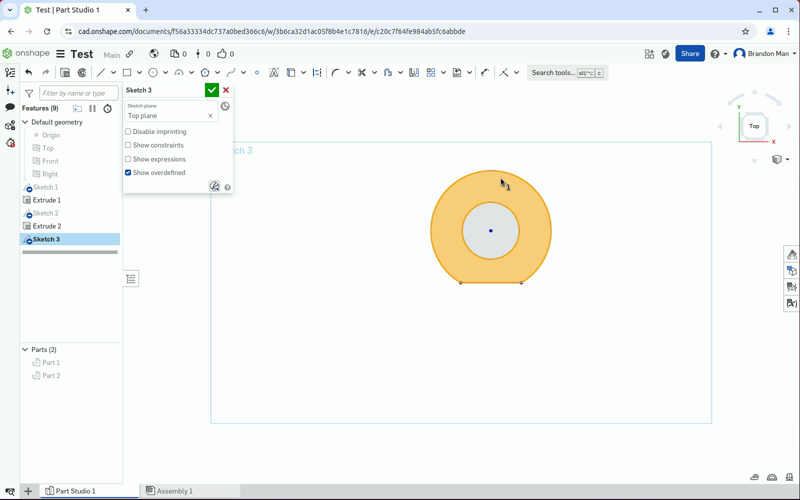
mouse_move(73, 352)
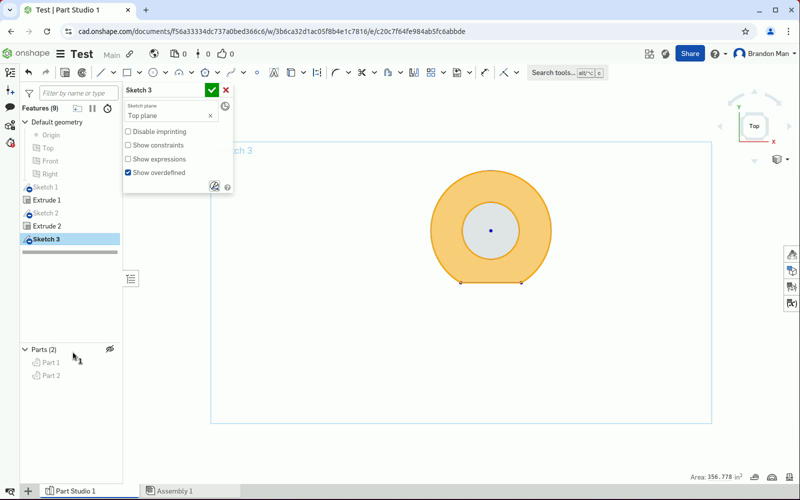
key(shift+y)
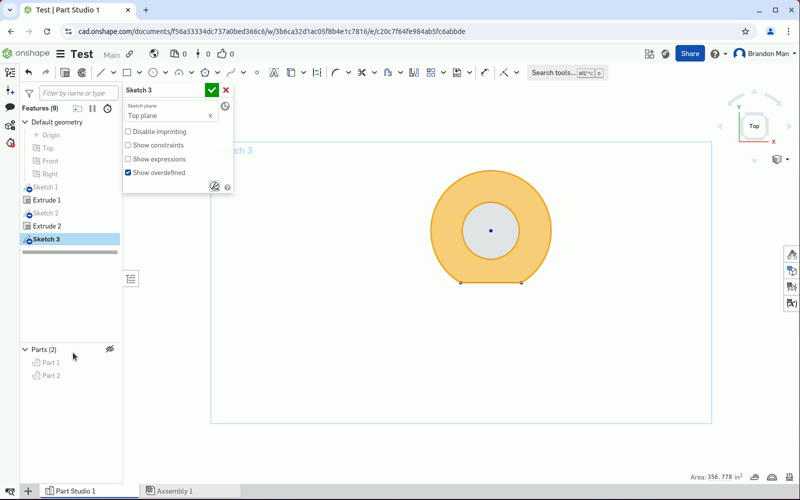
key(shift+e)
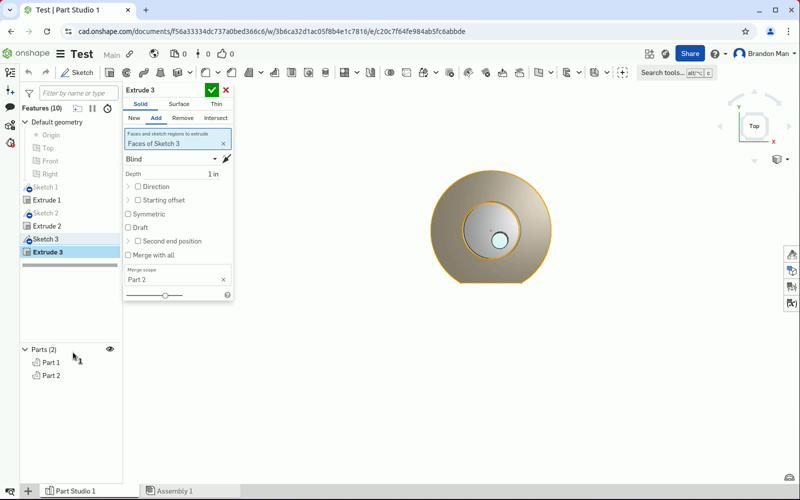
mouse_move(143, 106)
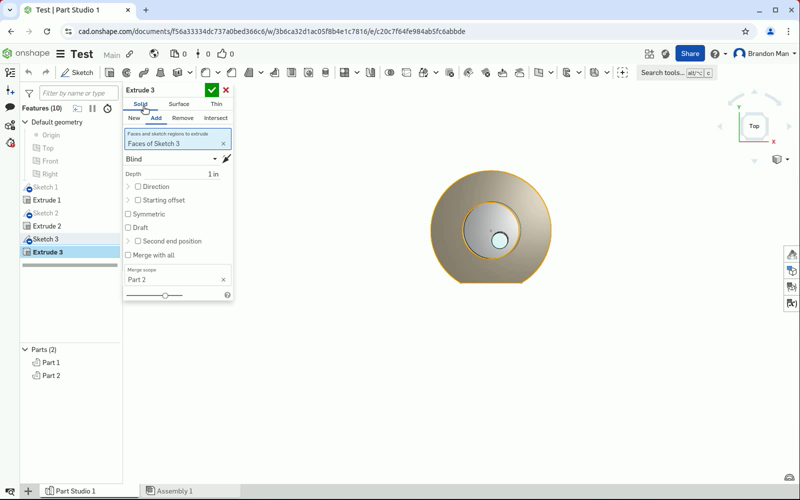
click(143, 106)
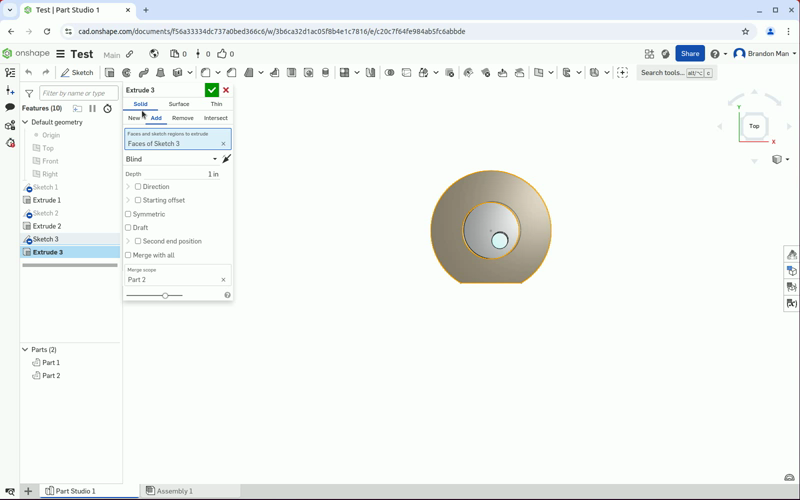
mouse_move(137, 120)
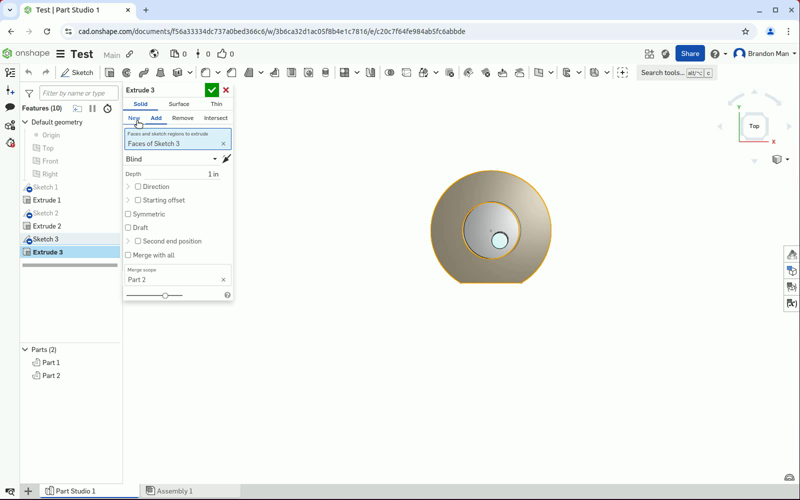
click(137, 120)
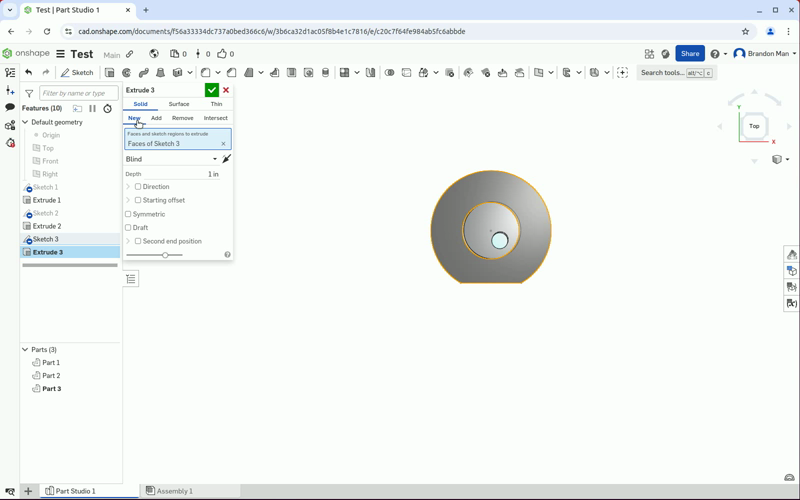
key(tab, 4)
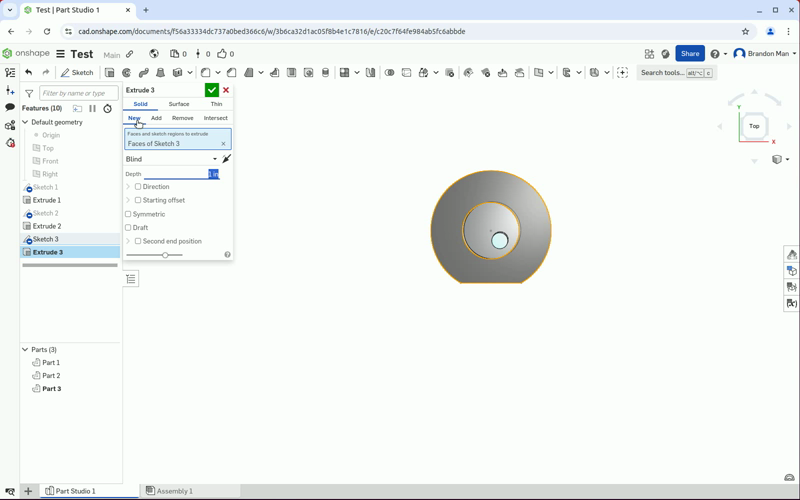
text(7.462)
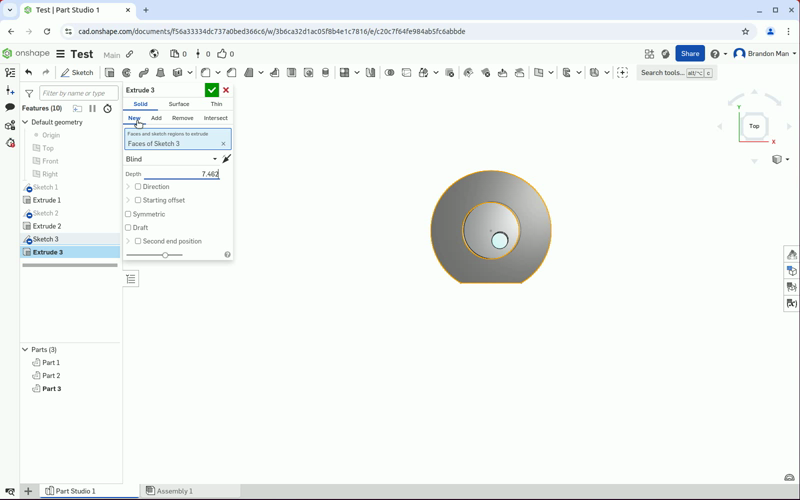
key(enter)
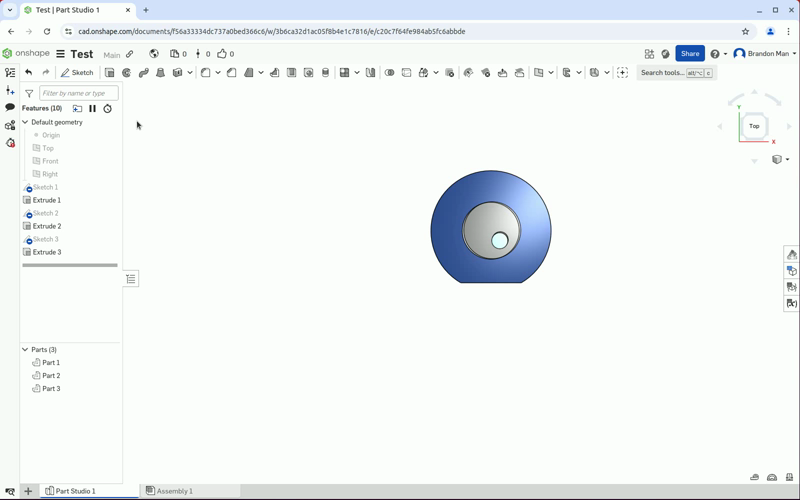
key(shift+h)
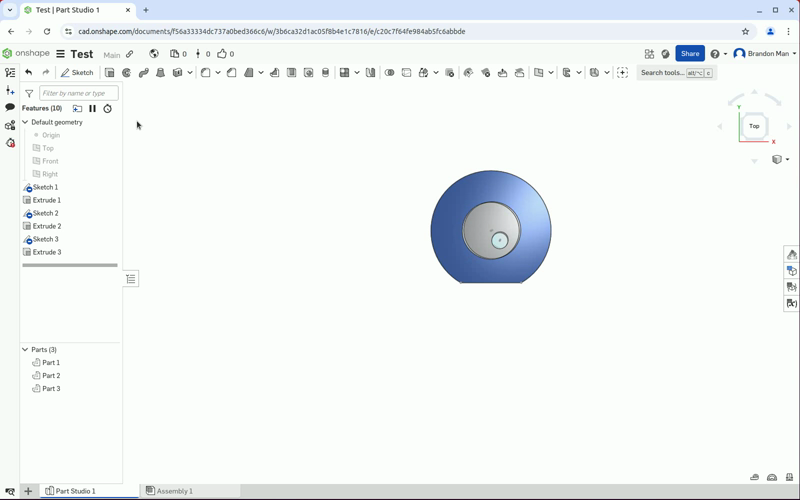
key(shift+h)
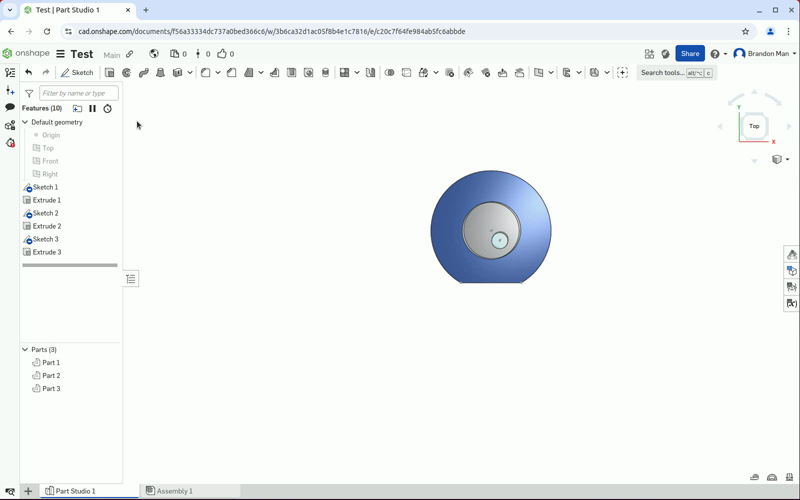
key(shift+7)
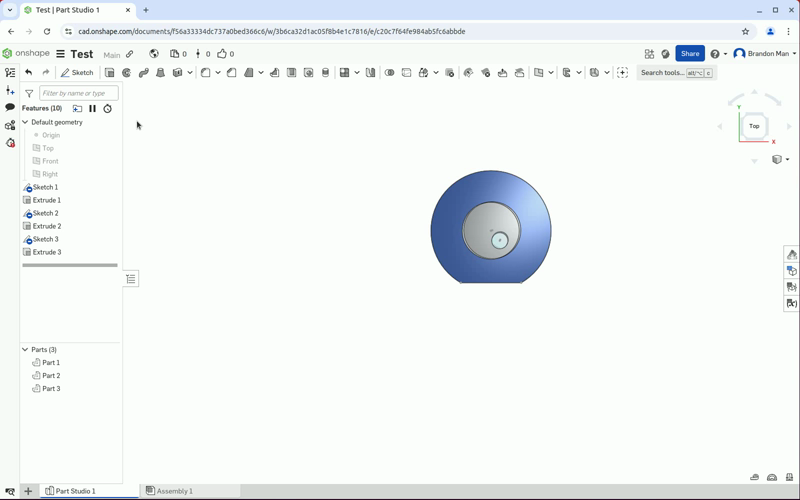
key(up, 3)
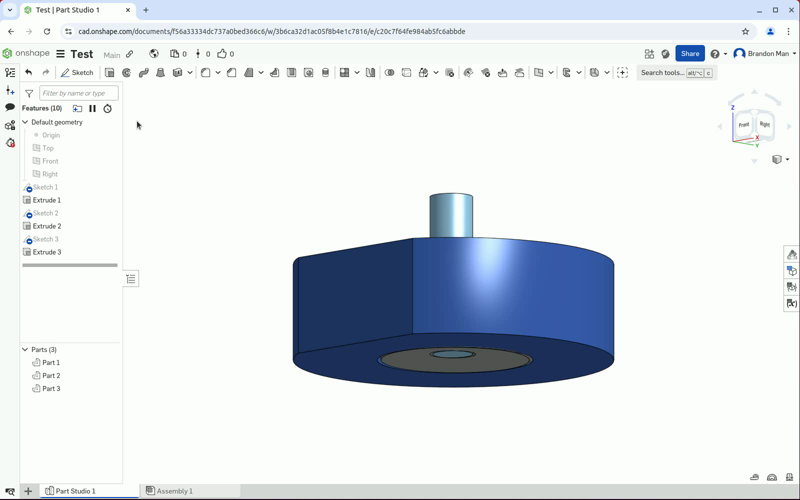
key(left, 3)
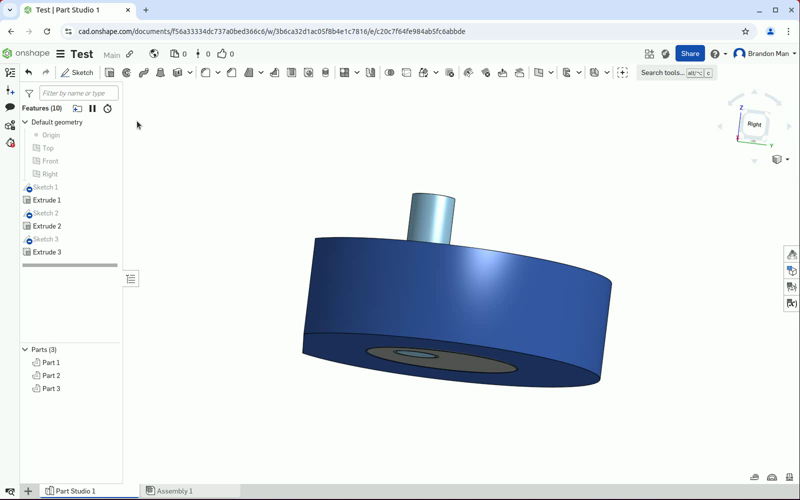
key(right, 3)
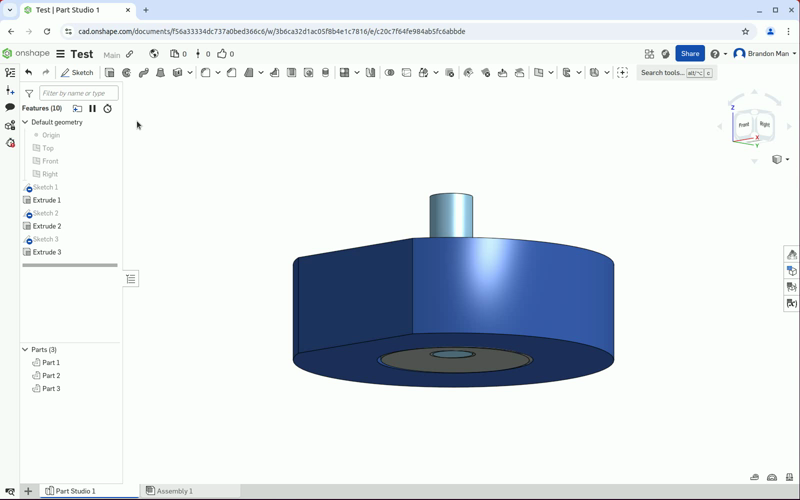
key(down, 3)
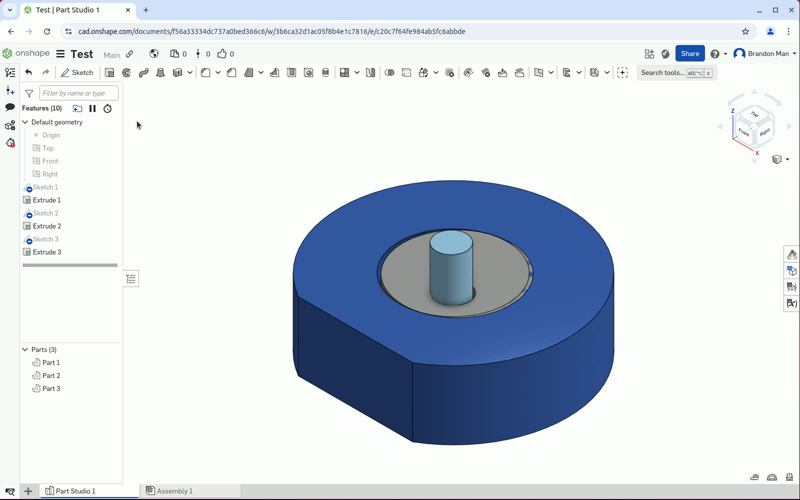
mouse_move(73, 189)
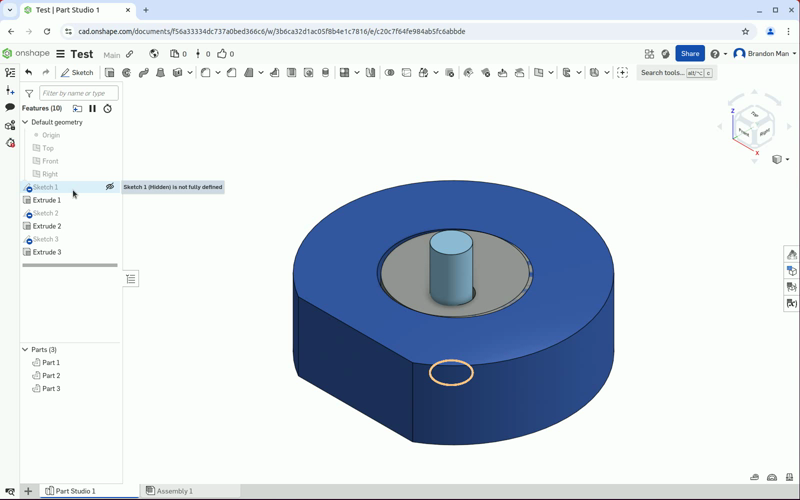
click(73, 189)